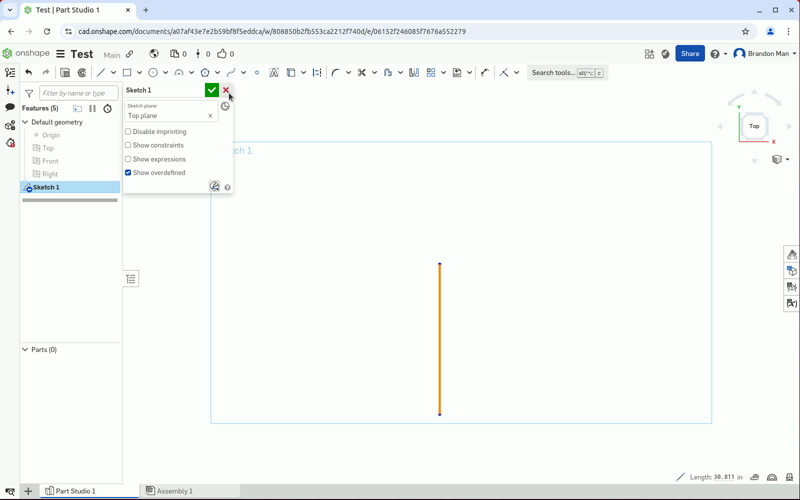
key(shift+h)
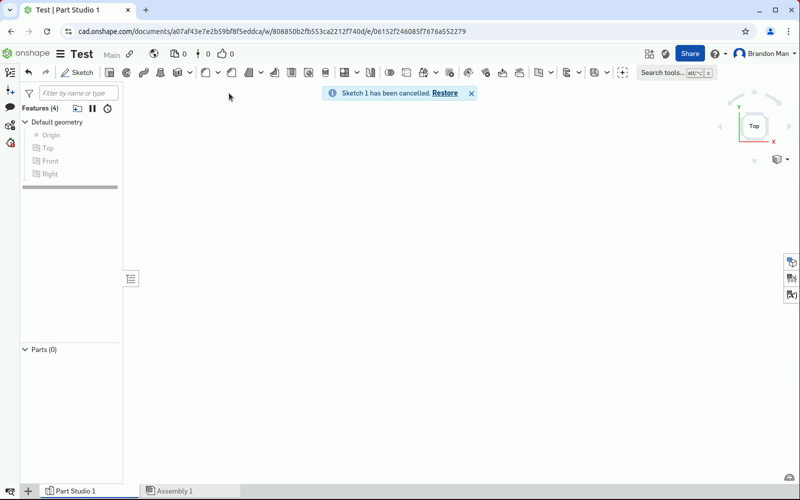
mouse_move(73, 352)
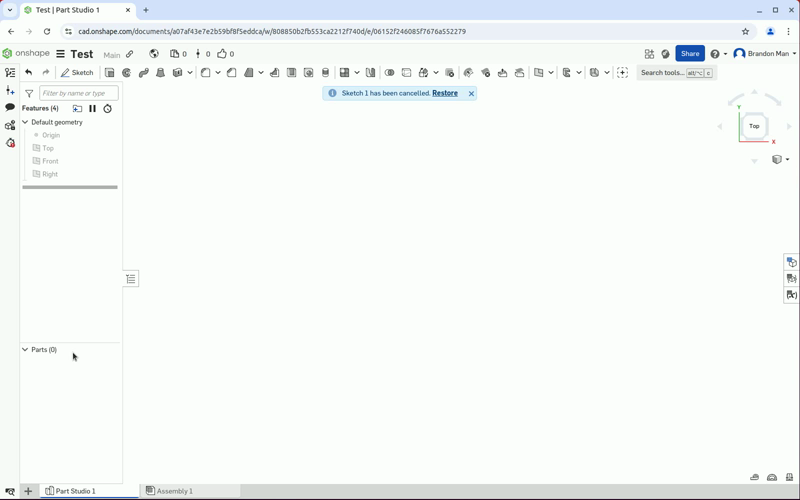
key(y)
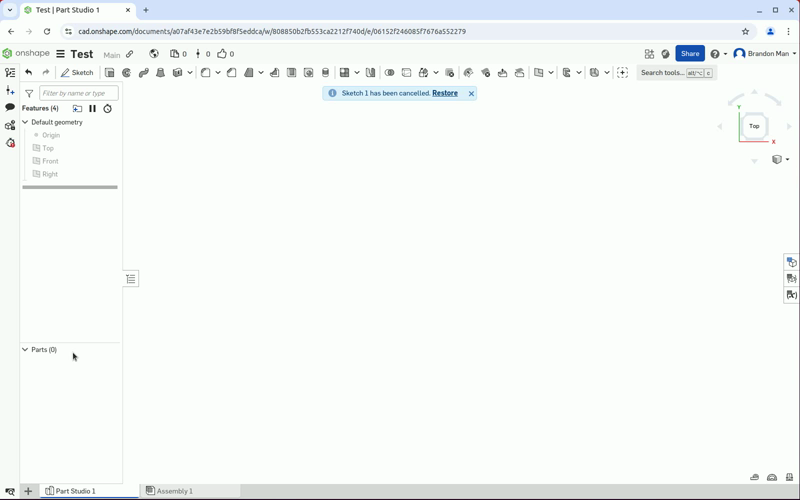
key(shift+p)
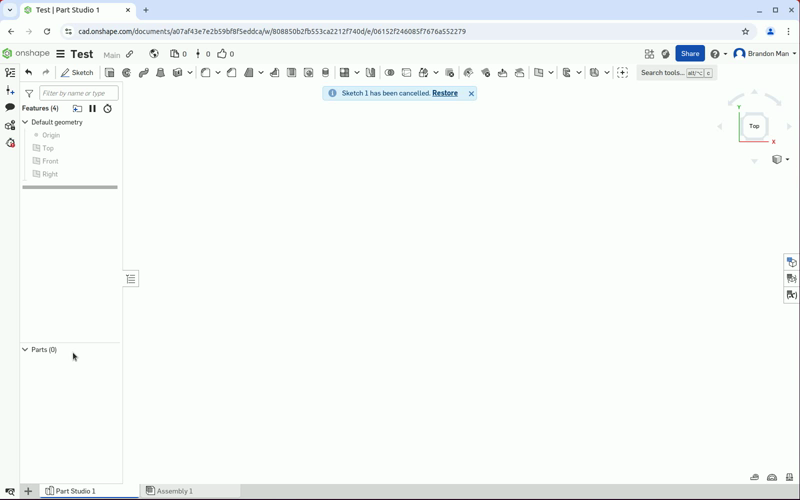
key(space)
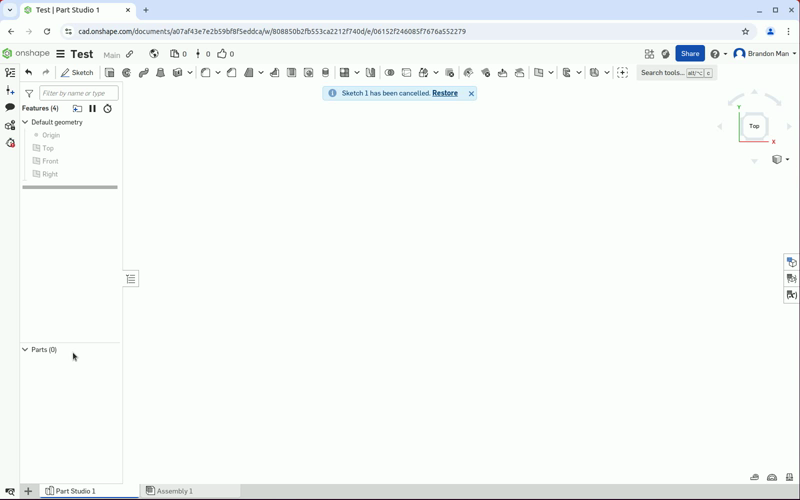
key_down(shift)
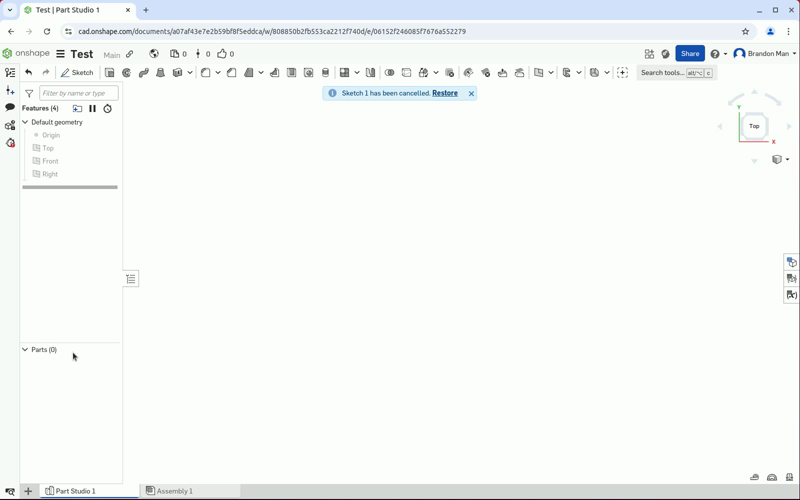
key(up)
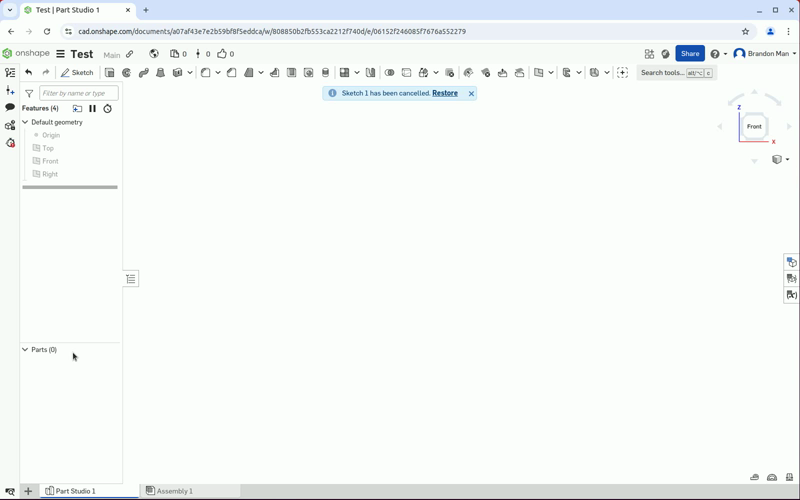
key_up(shift)
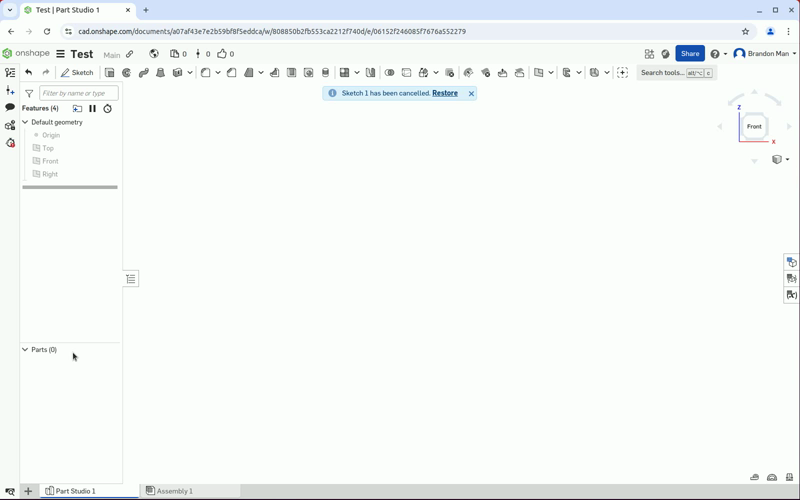
mouse_move(73, 352)
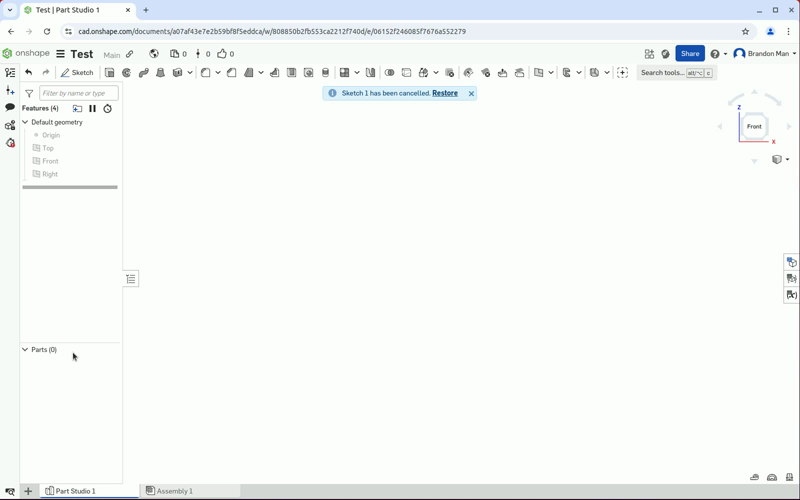
key(shift+y)
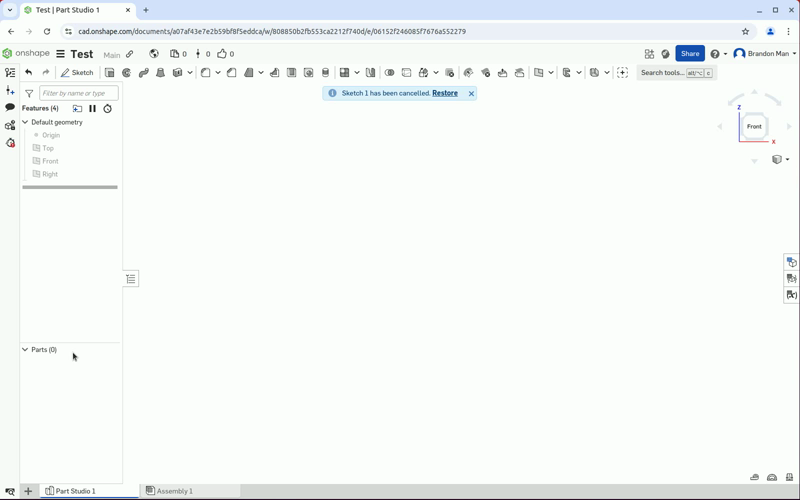
key(shift+s)
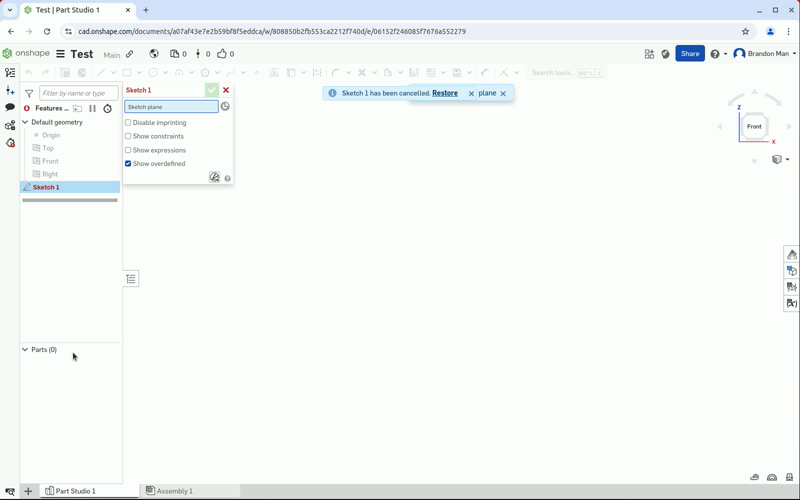
mouse_move(73, 163)
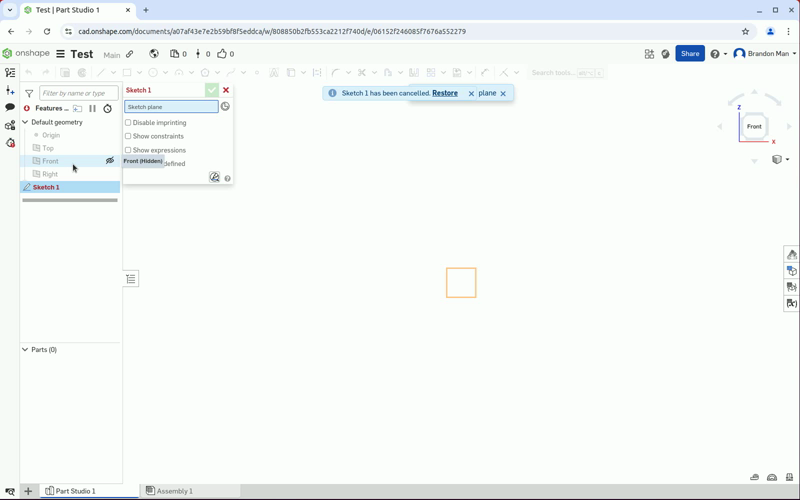
click(73, 163)
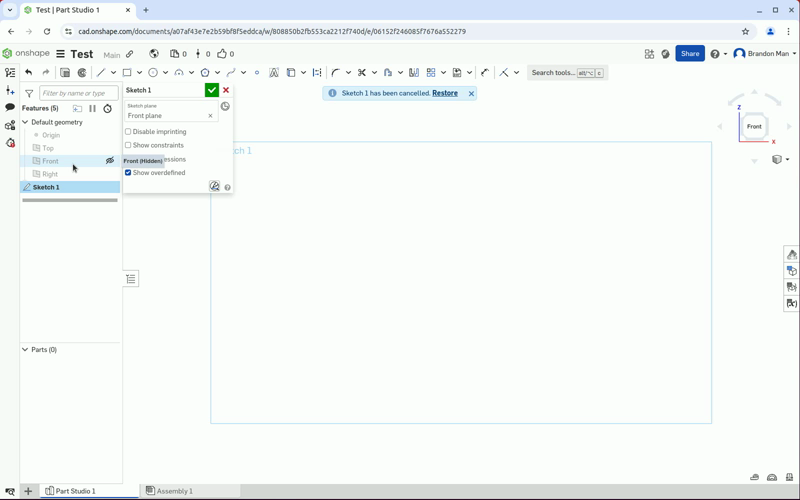
mouse_move(73, 352)
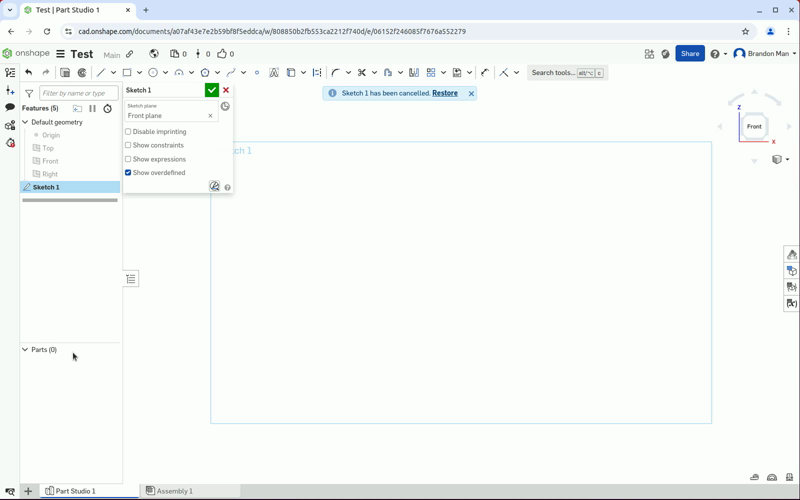
key(y)
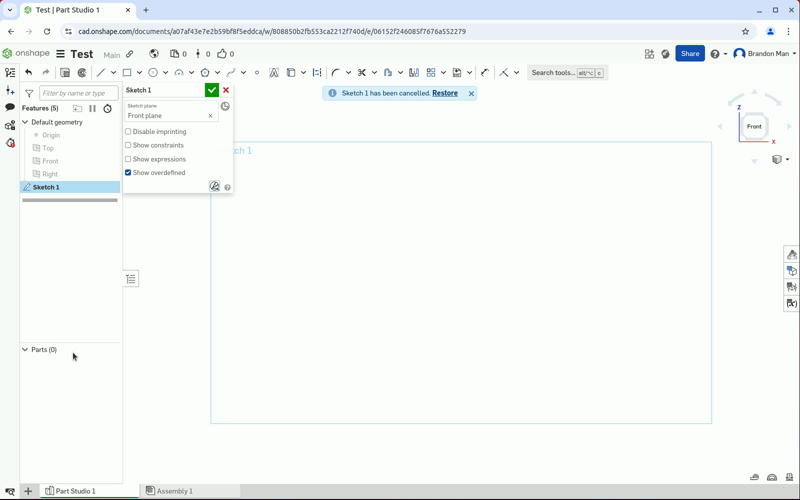
key(l)
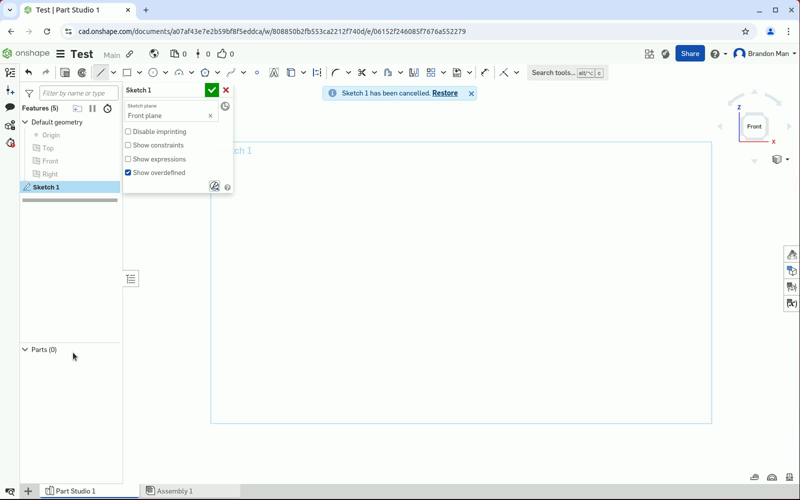
key_down(shift)
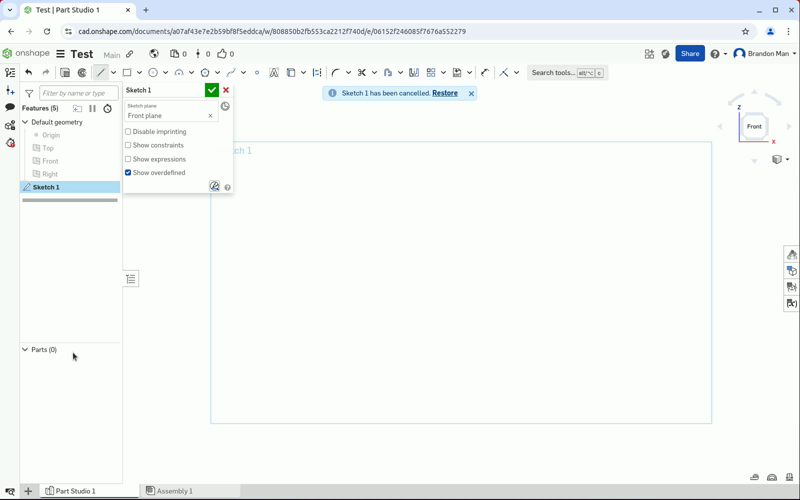
mouse_move(460, 282)
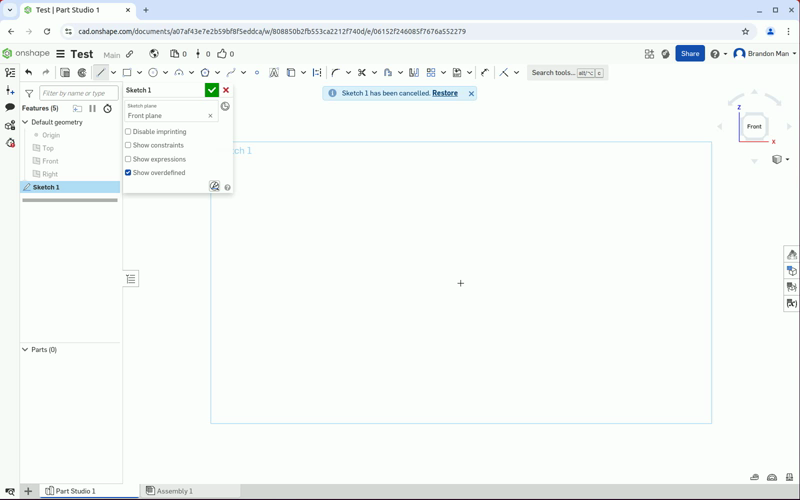
click(460, 282)
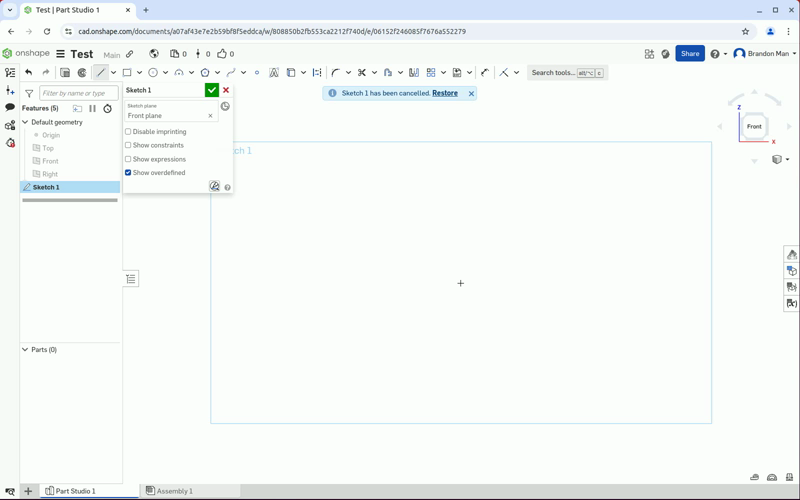
key_up(shift)
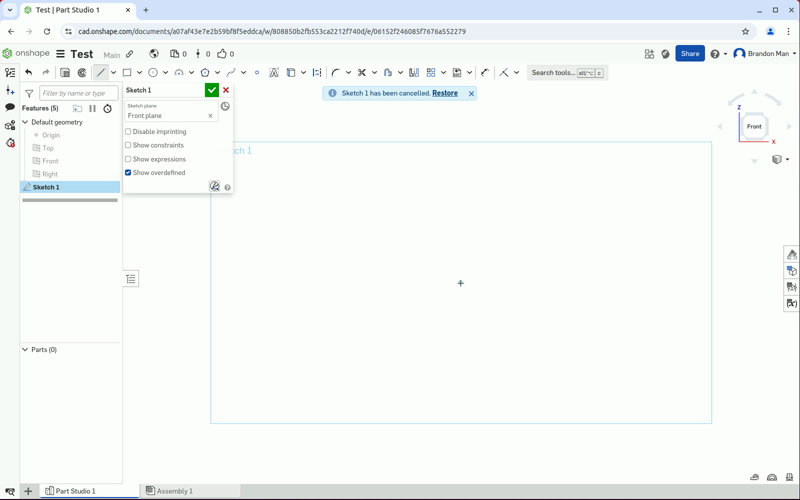
key_down(shift)
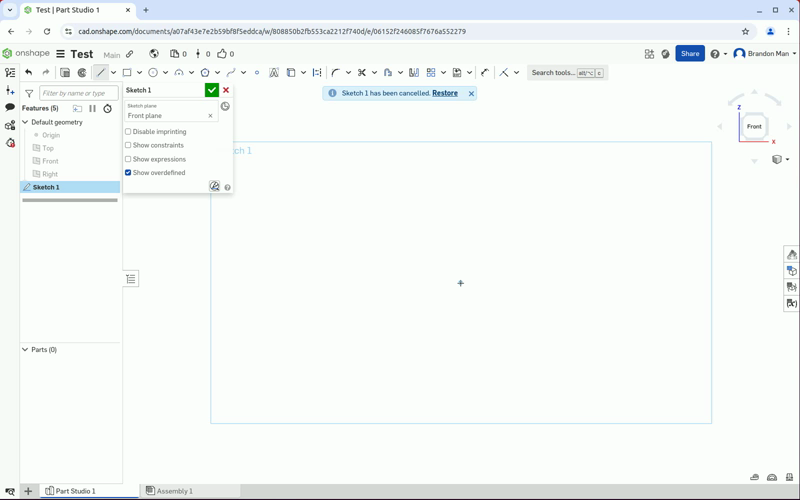
mouse_move(573, 282)
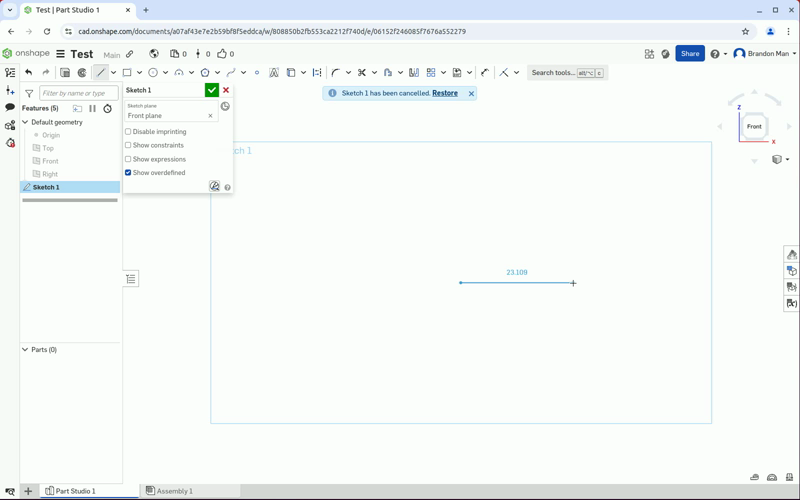
click(573, 282)
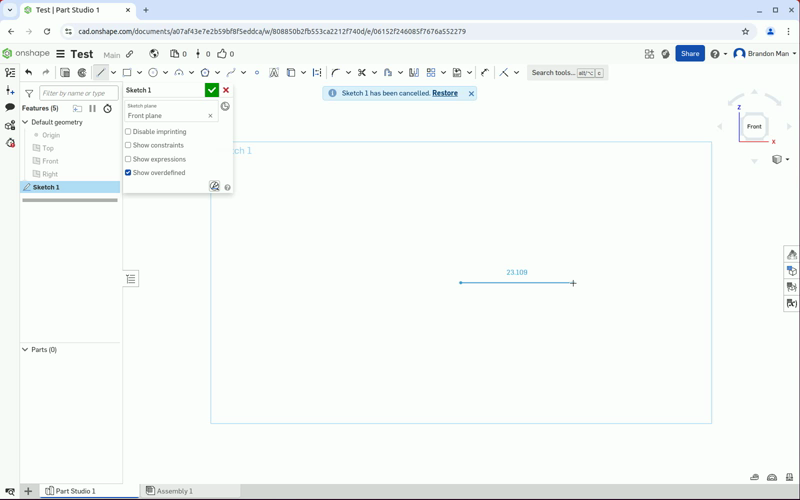
key_up(shift)
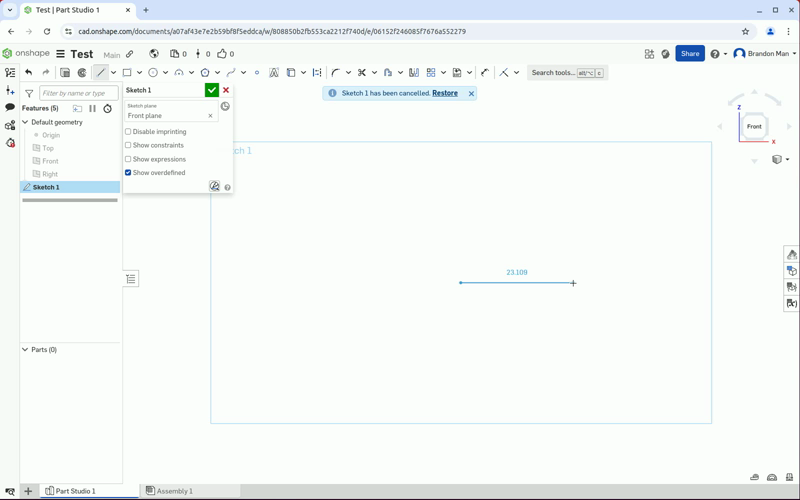
key_down(shift)
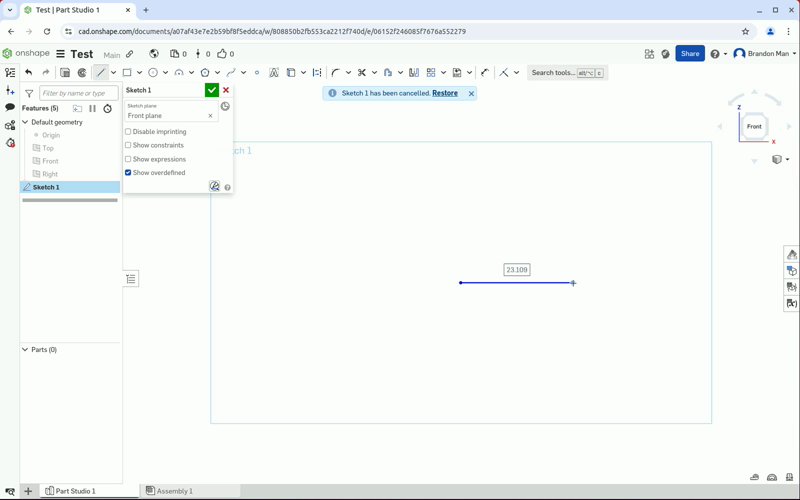
mouse_move(573, 170)
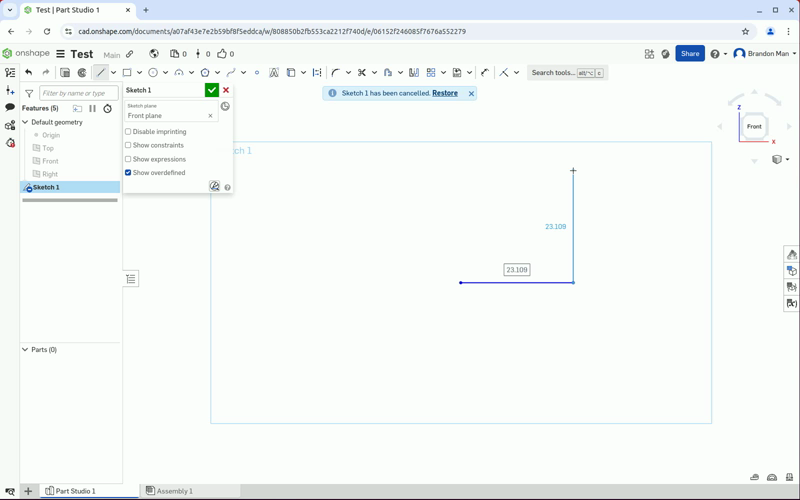
click(573, 170)
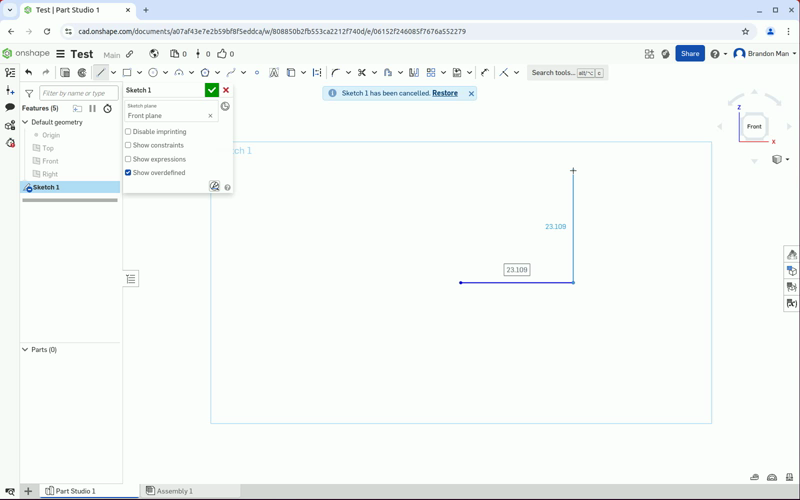
key_up(shift)
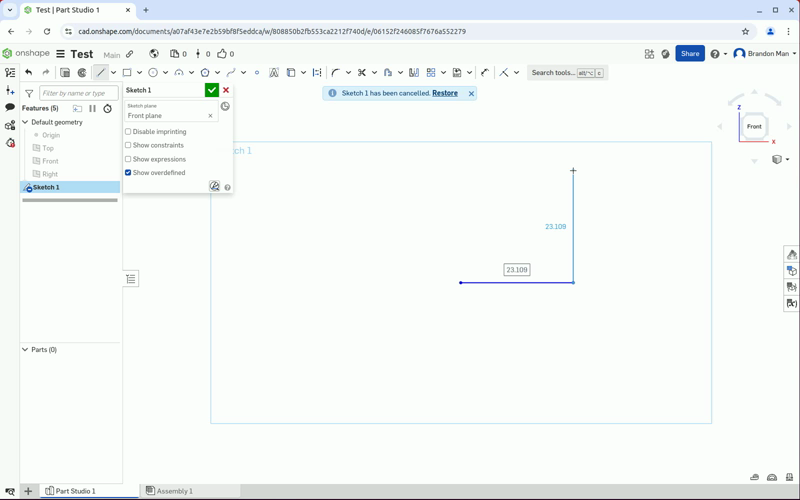
key_down(shift)
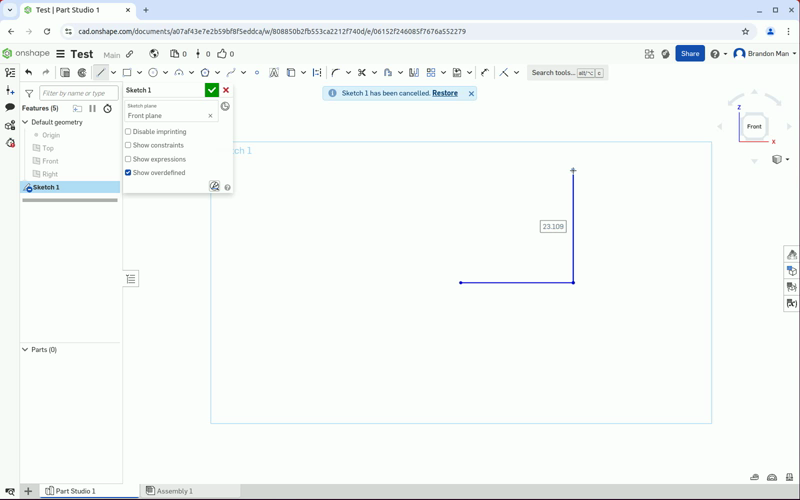
mouse_move(460, 170)
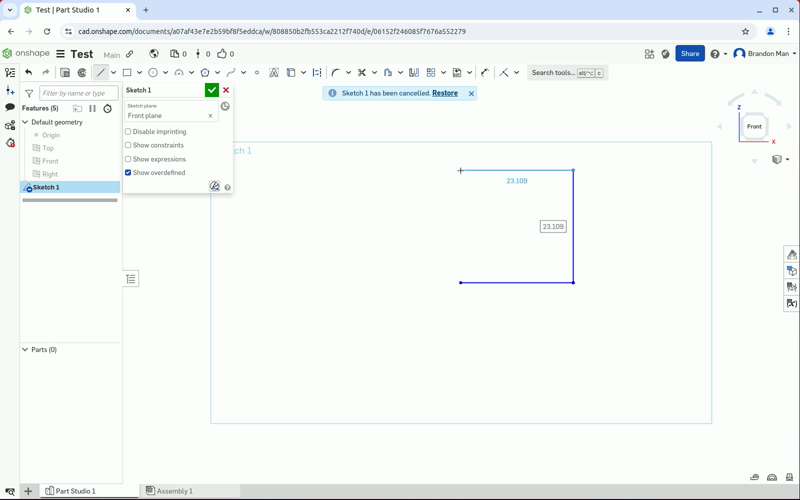
click(460, 170)
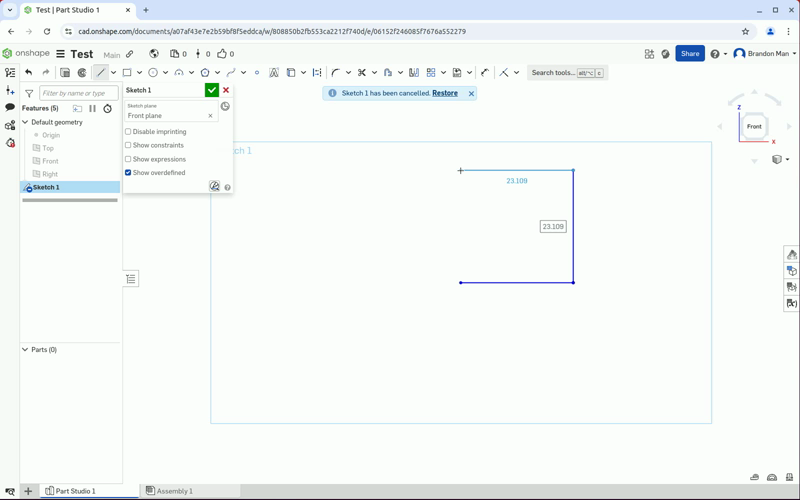
key_up(shift)
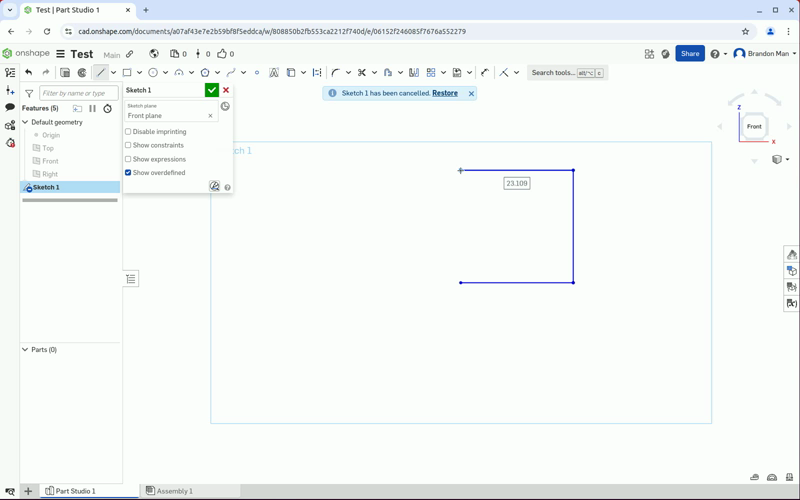
key_down(shift)
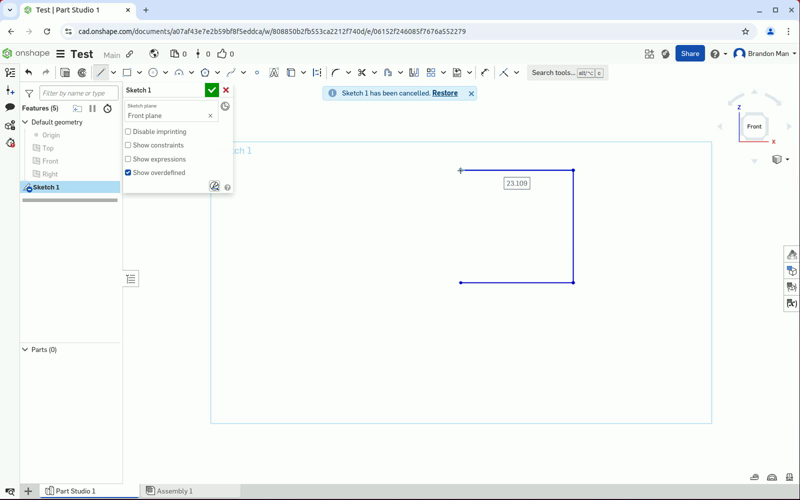
mouse_move(460, 282)
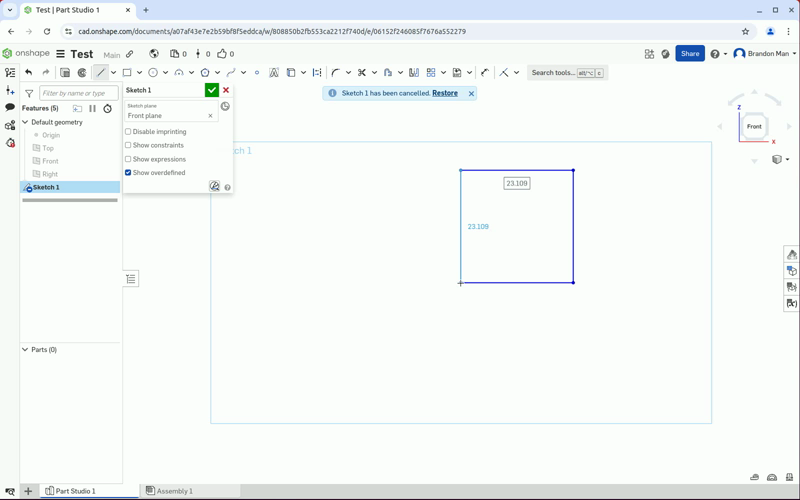
key_up(shift)
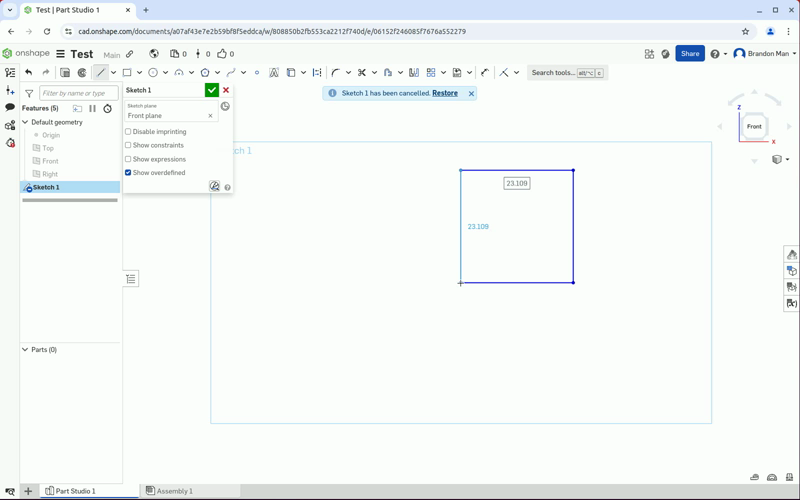
click(460, 282)
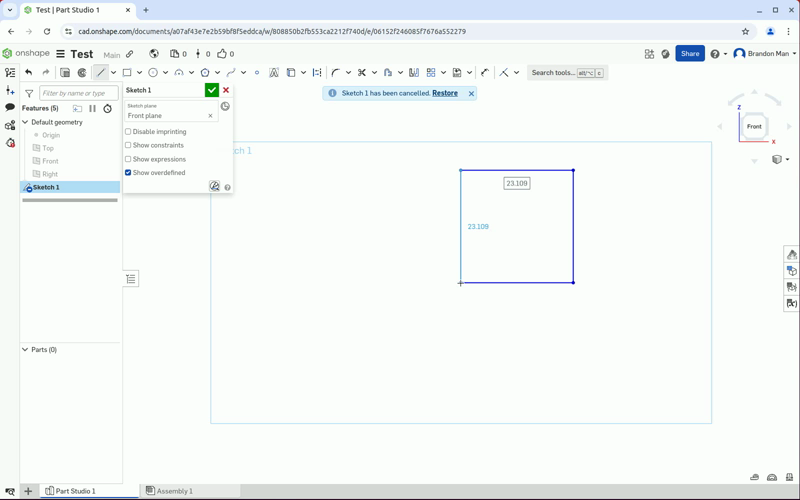
key(esc)
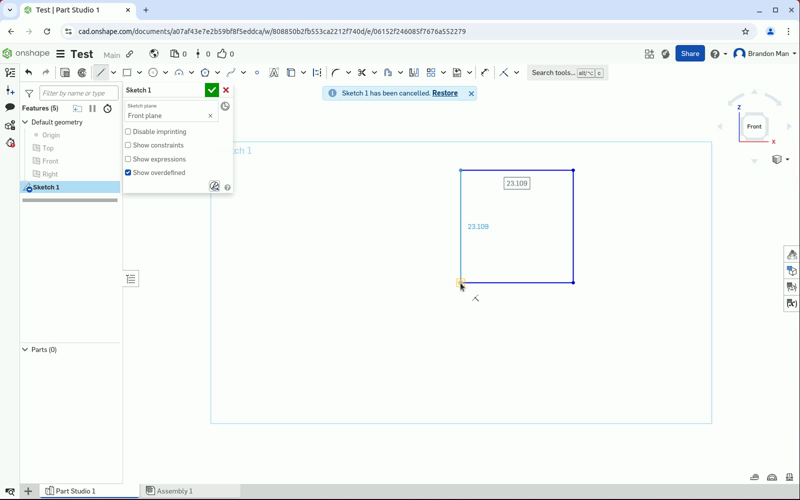
mouse_move(492, 243)
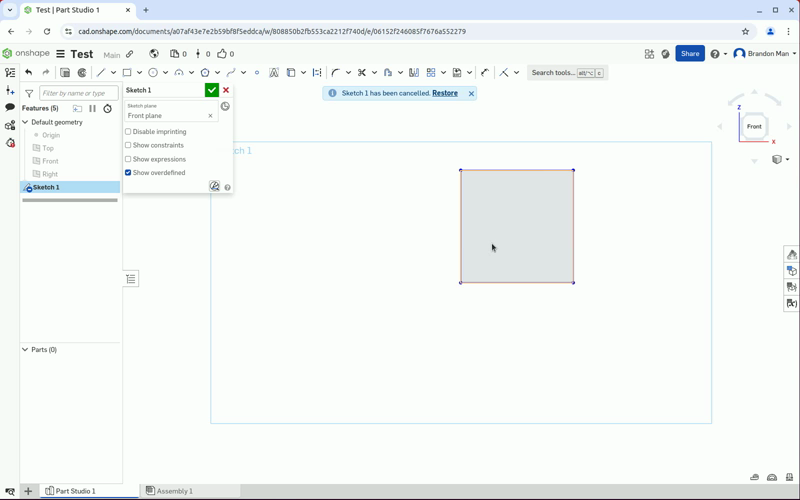
click(492, 243)
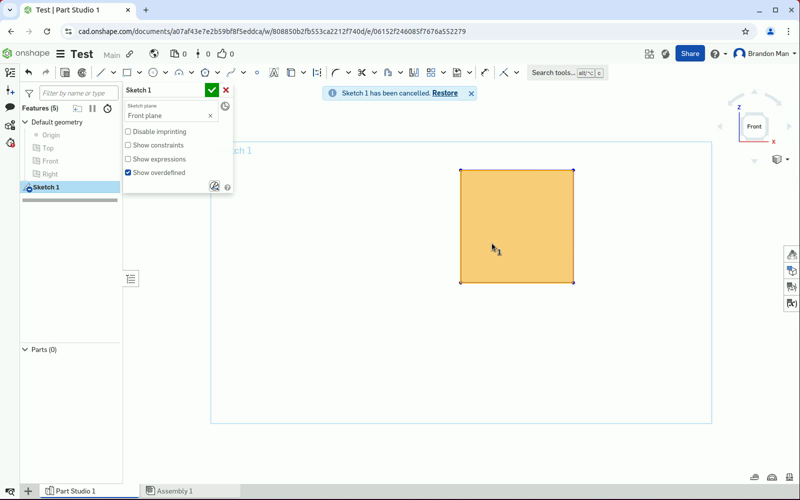
mouse_move(73, 352)
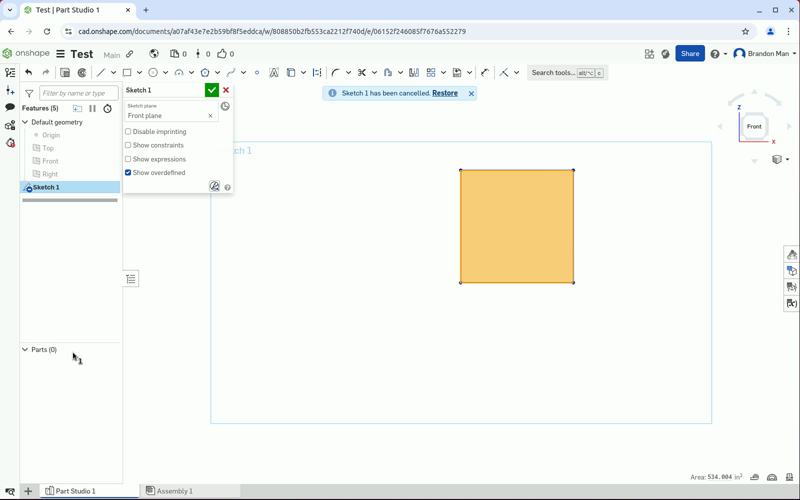
key(shift+y)
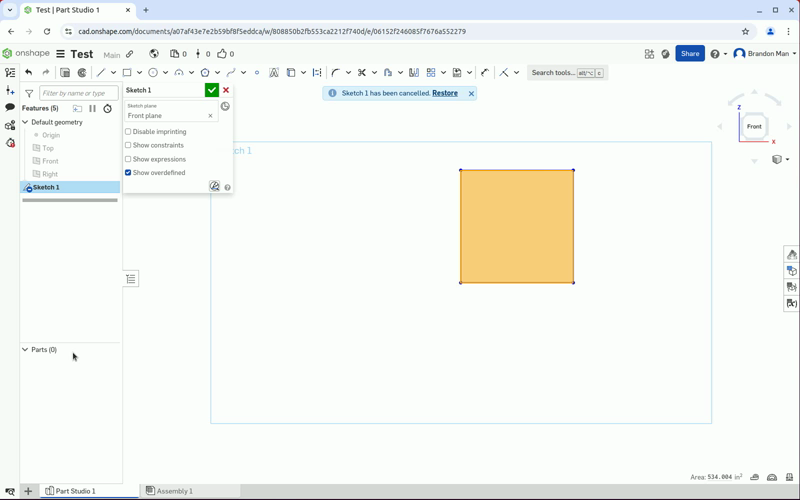
key(shift+e)
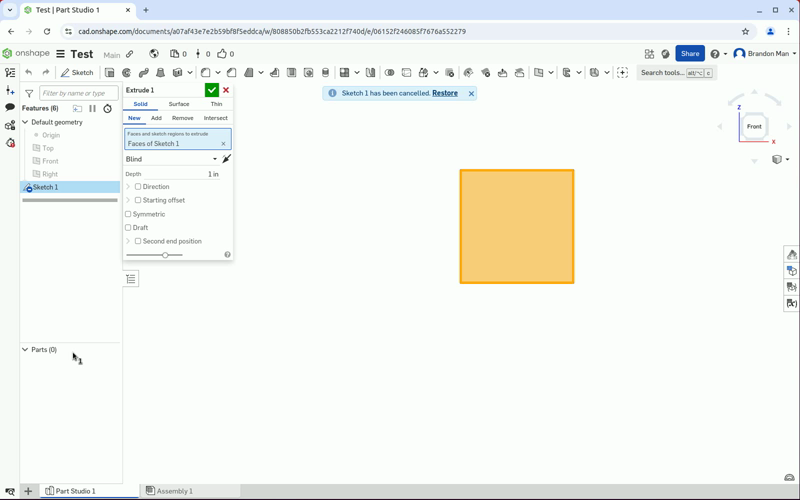
mouse_move(143, 106)
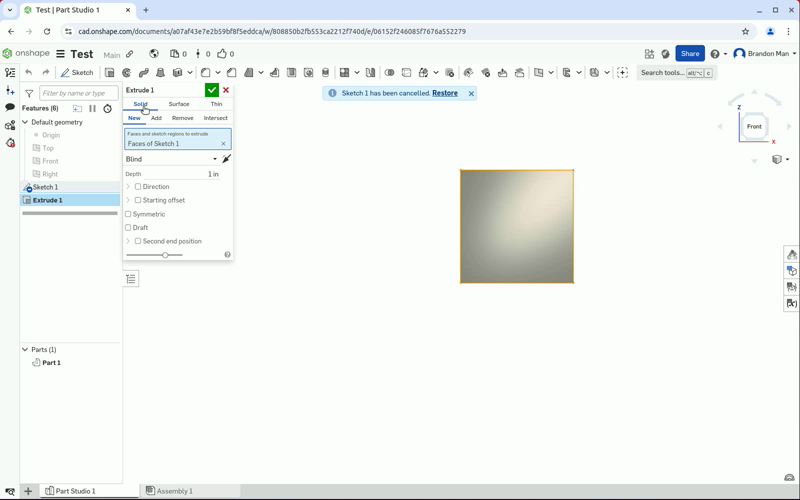
click(143, 106)
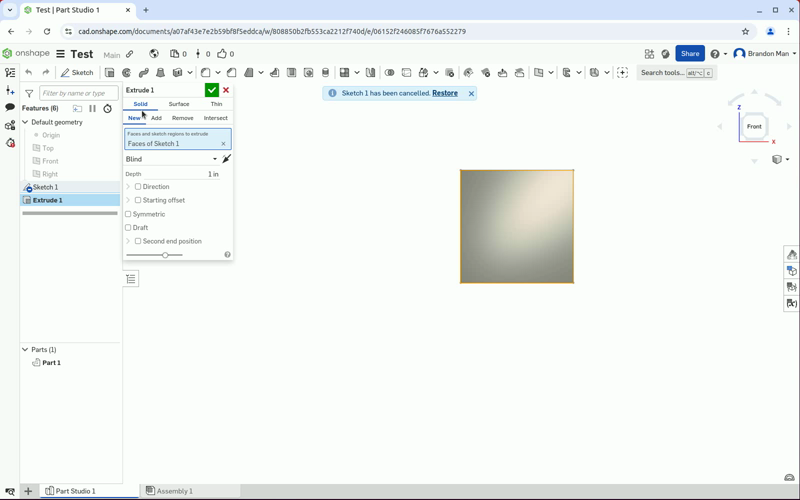
mouse_move(137, 120)
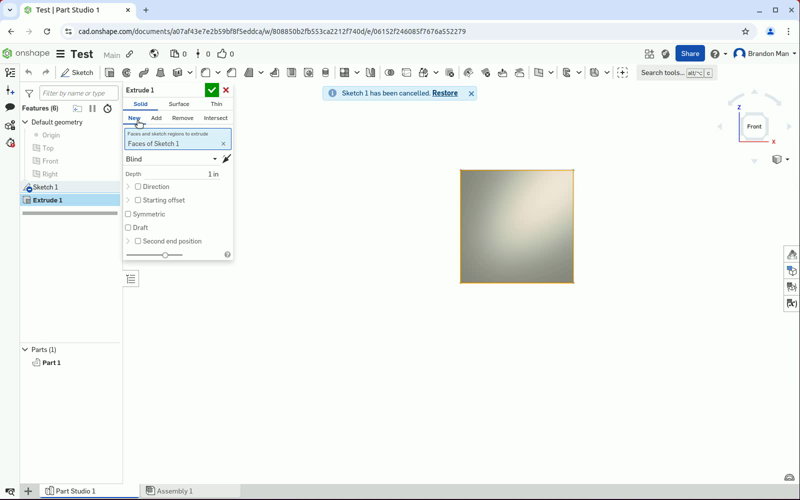
click(137, 120)
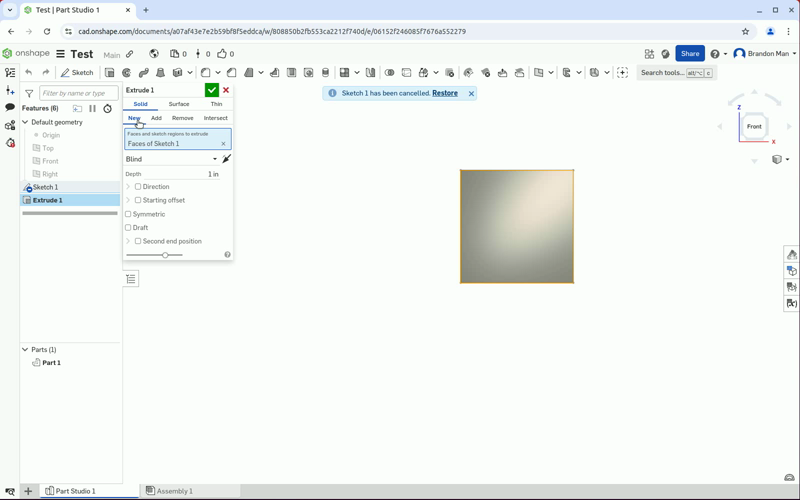
key(tab, 4)
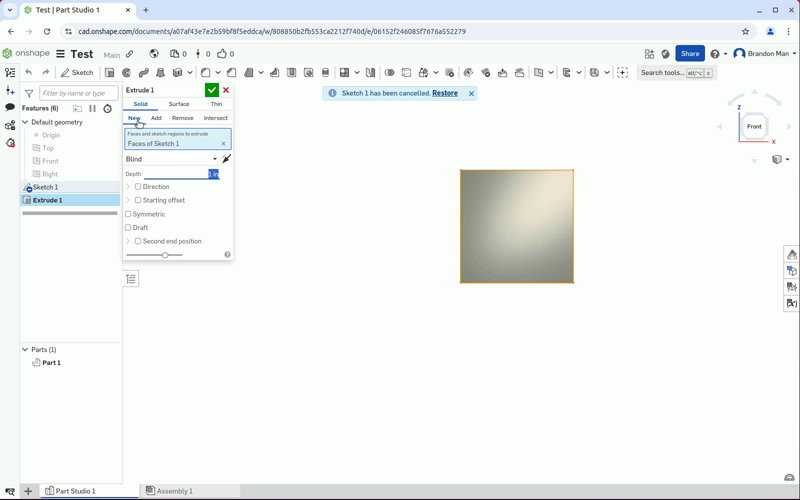
text(4.333)
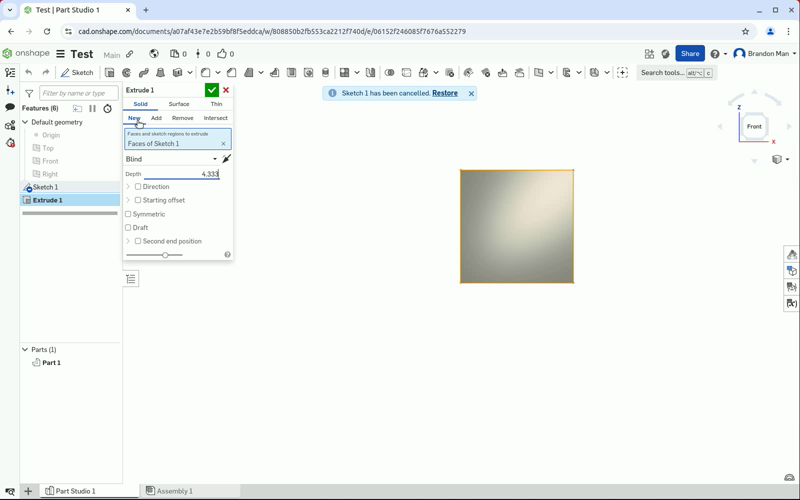
key(enter)
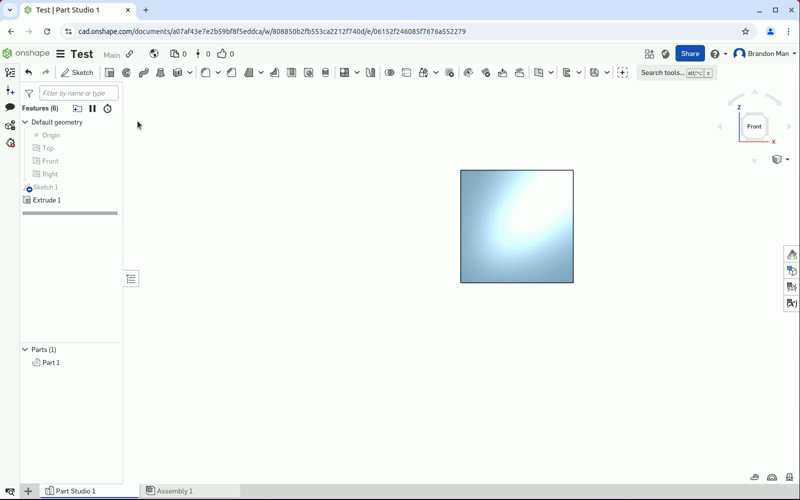
key(shift+h)
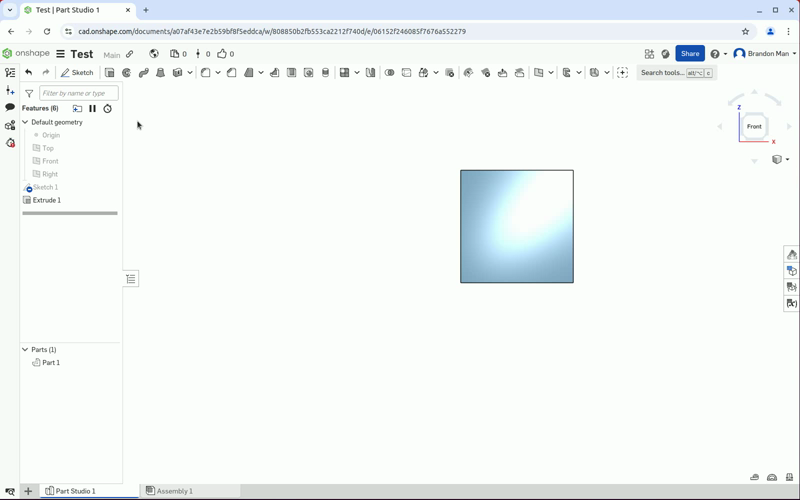
key(shift+h)
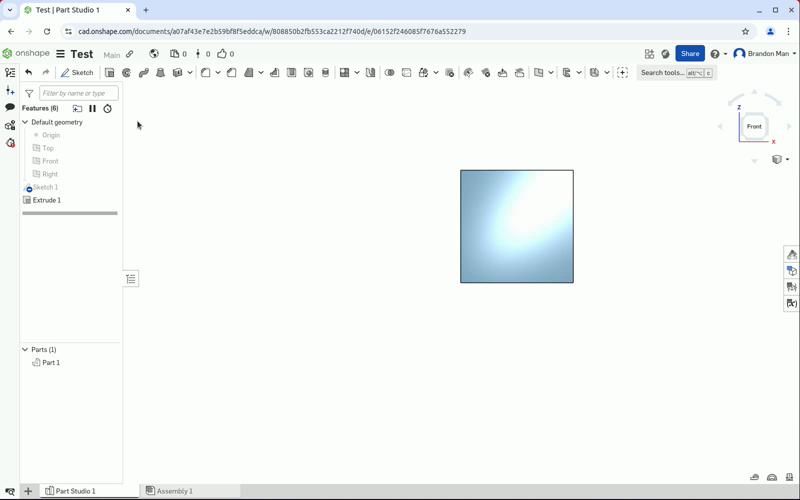
mouse_move(73, 189)
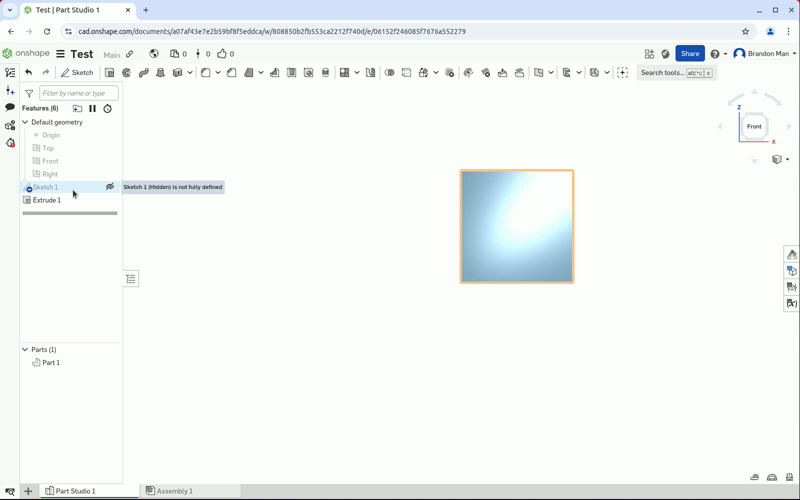
click(73, 189)
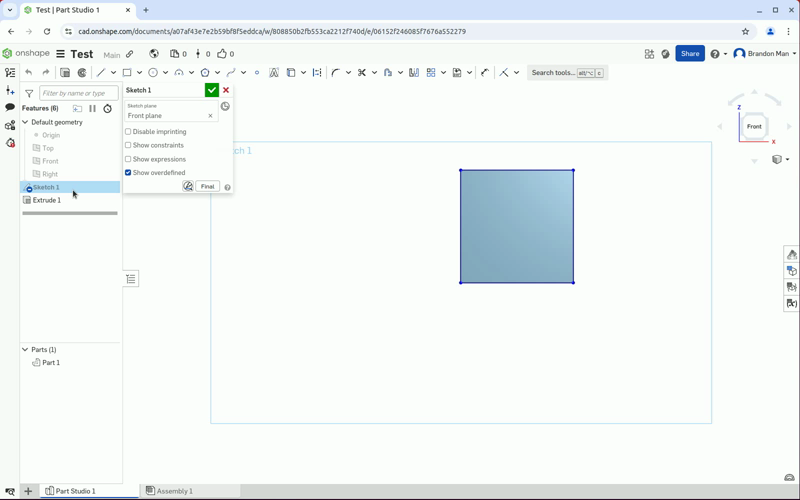
mouse_move(229, 92)
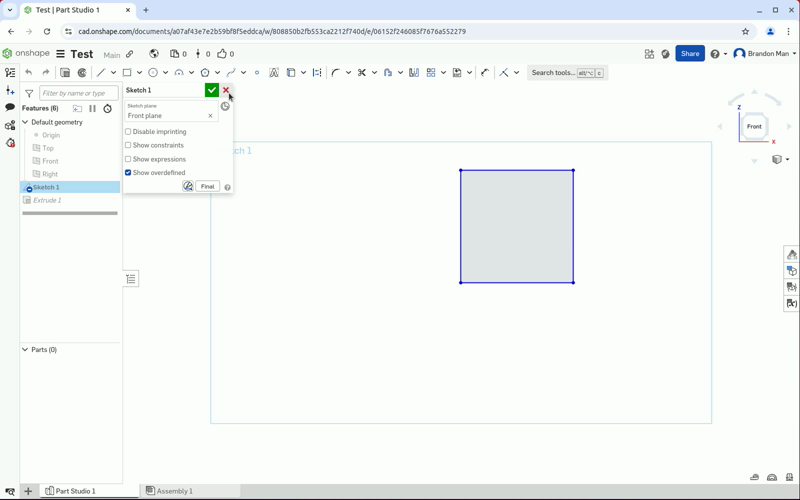
click(229, 92)
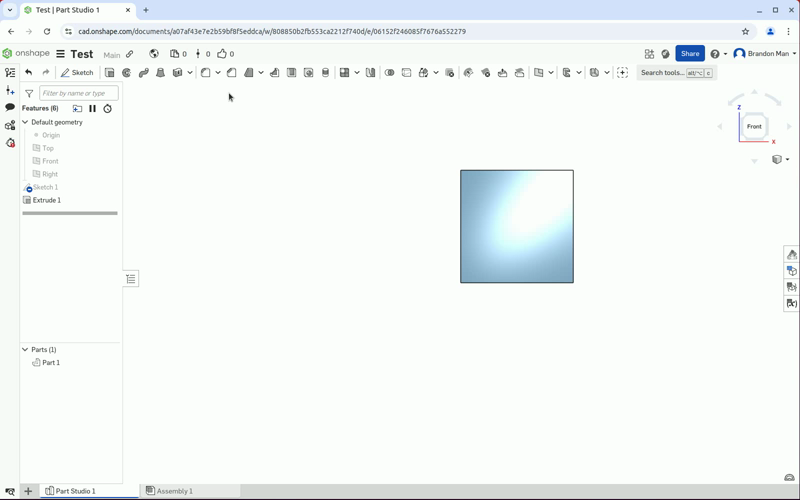
mouse_move(541, 75)
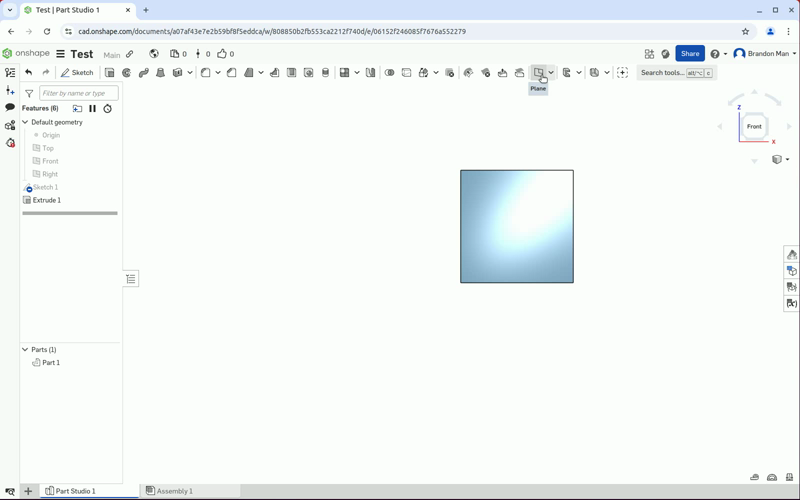
click(541, 75)
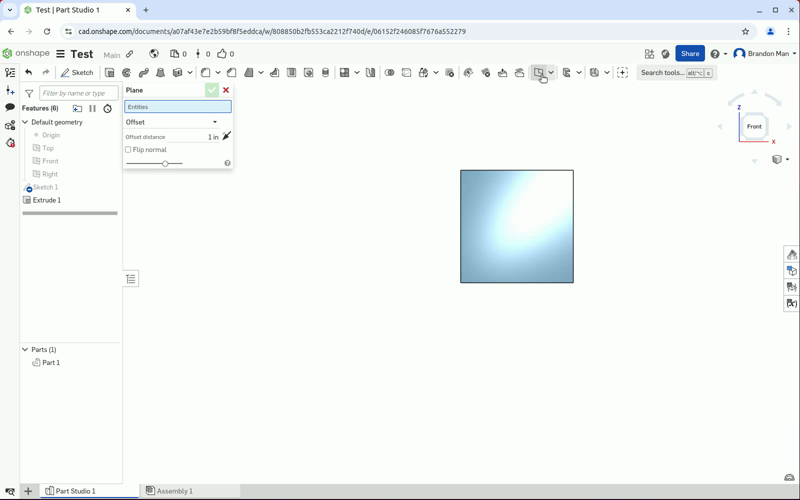
mouse_move(73, 163)
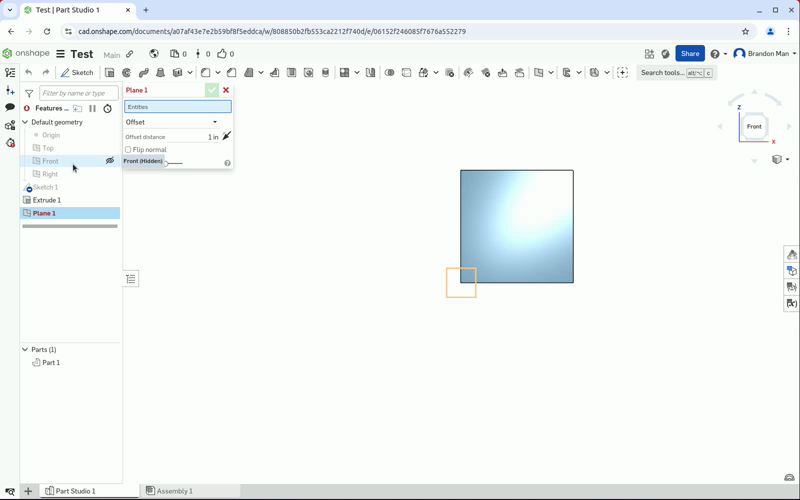
click(73, 163)
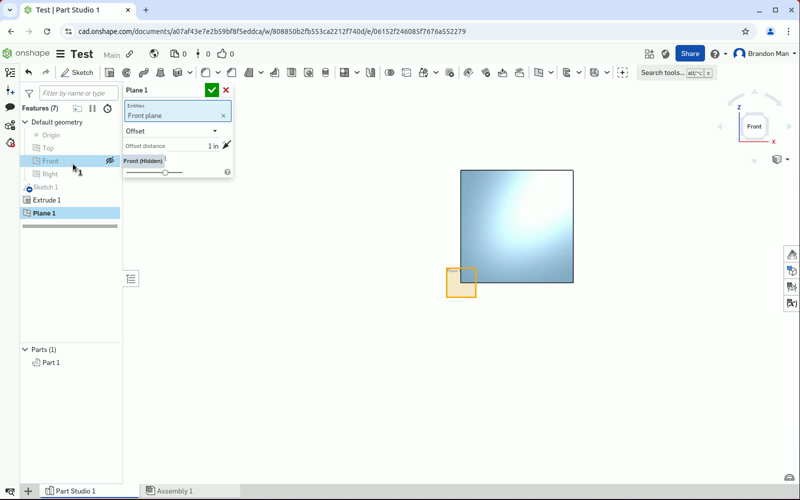
key(tab, 2)
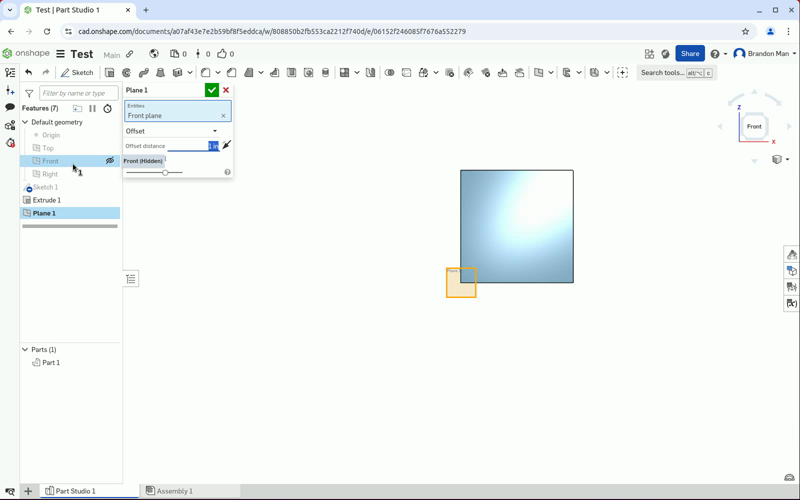
text(4.344)
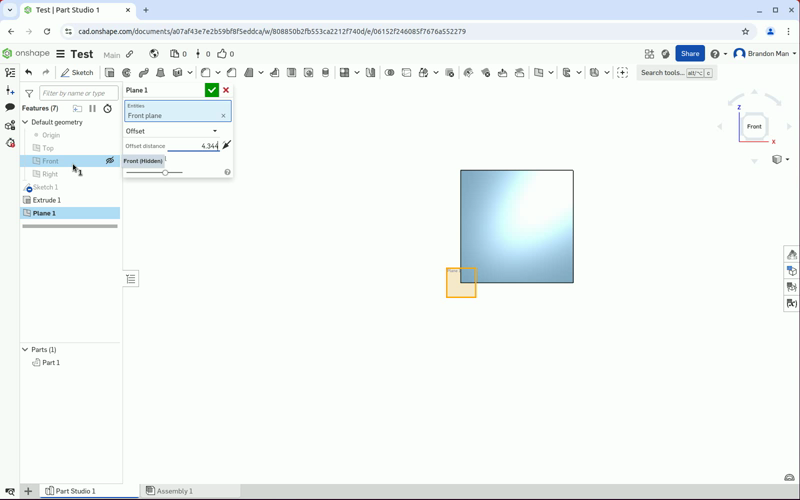
key(enter, 2)
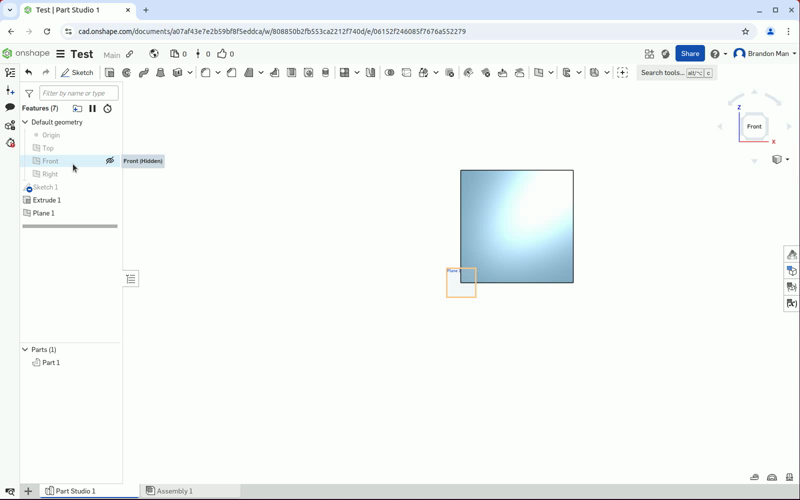
key(shift+s)
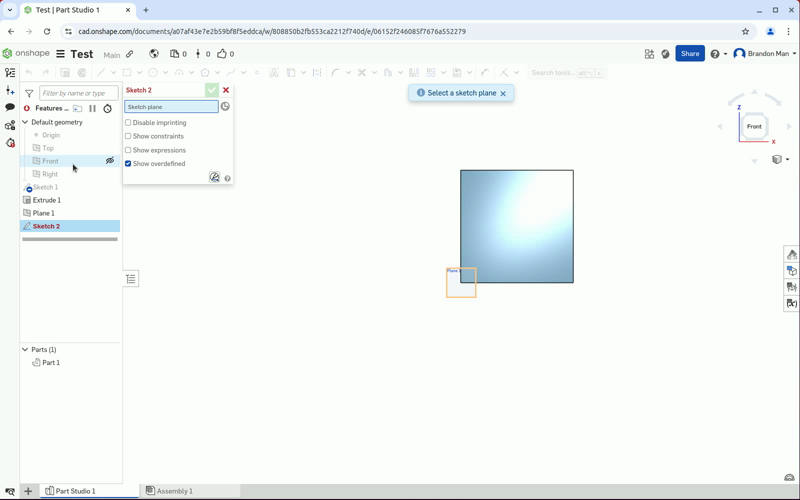
mouse_move(73, 215)
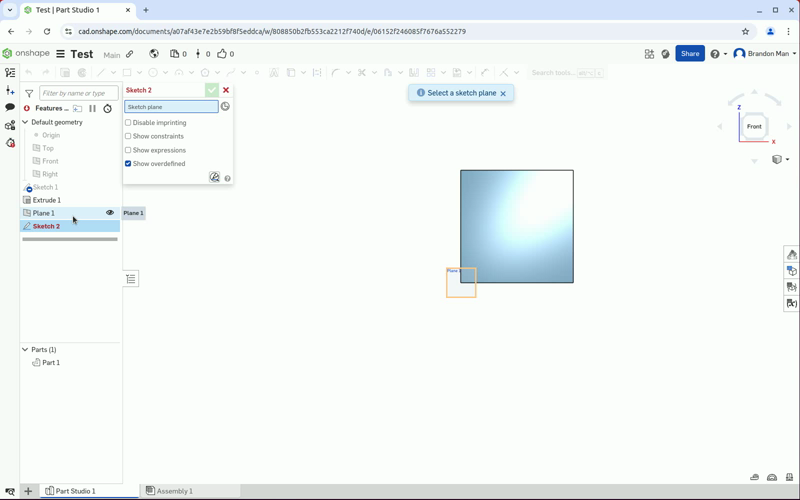
click(73, 215)
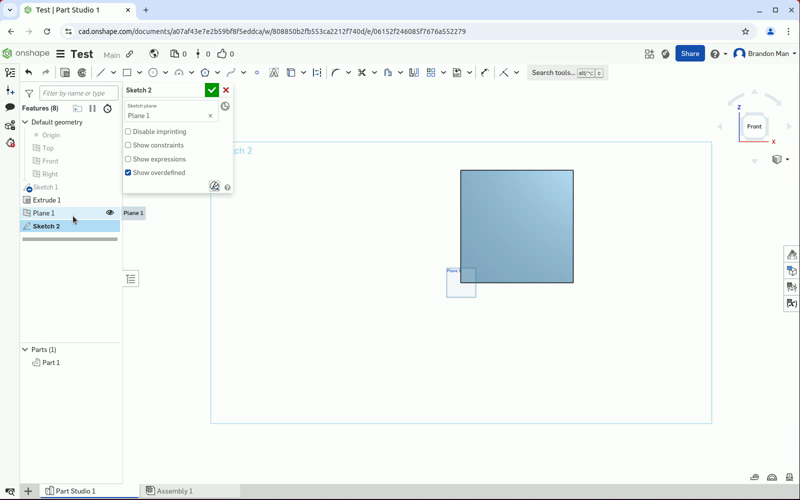
mouse_move(73, 352)
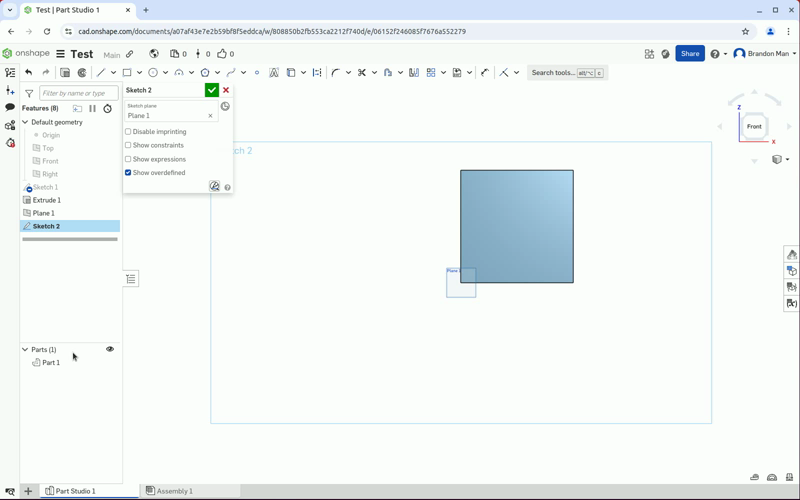
key(y)
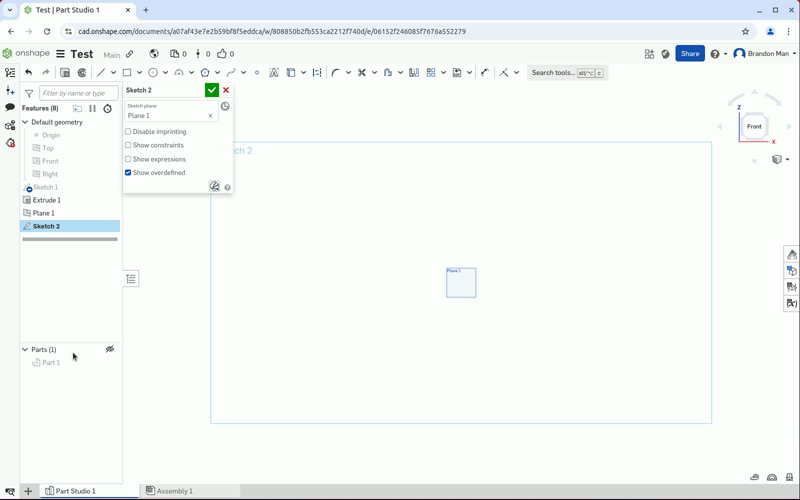
key(l)
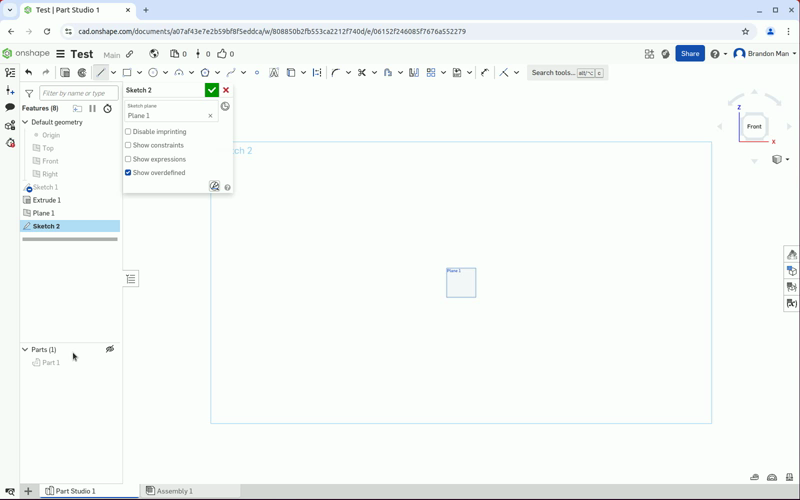
key_down(shift)
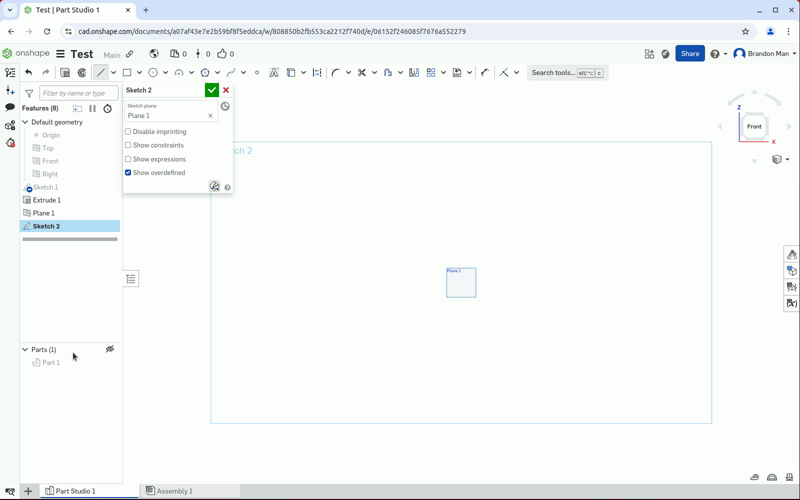
mouse_move(478, 259)
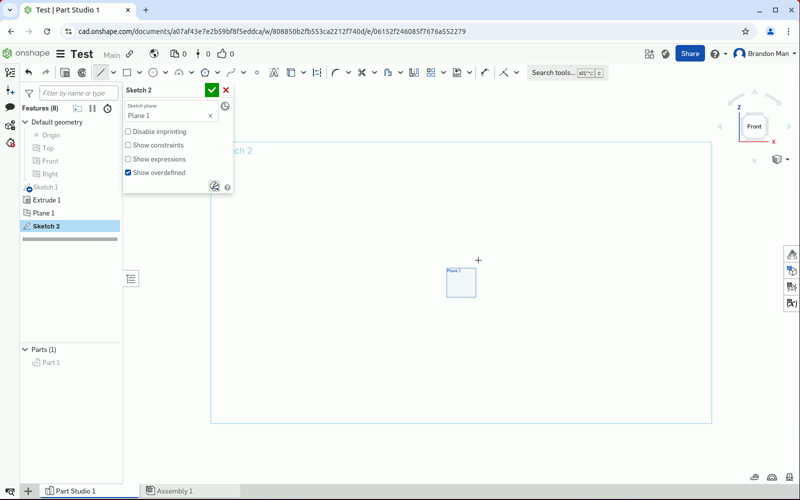
click(478, 259)
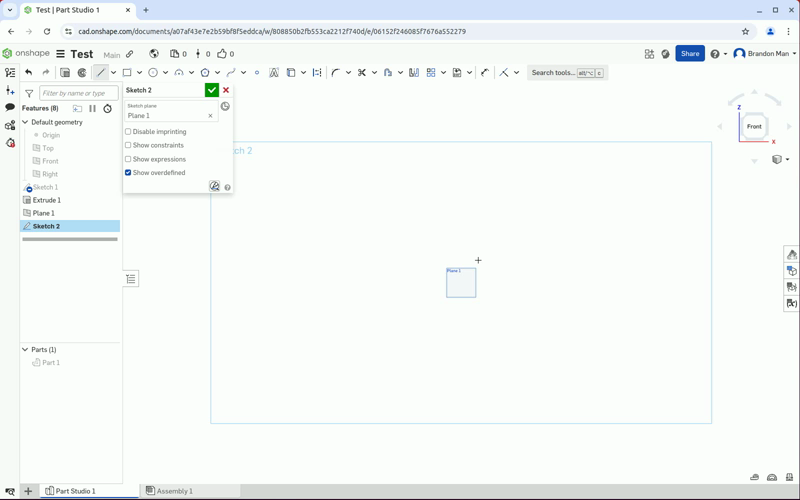
key_up(shift)
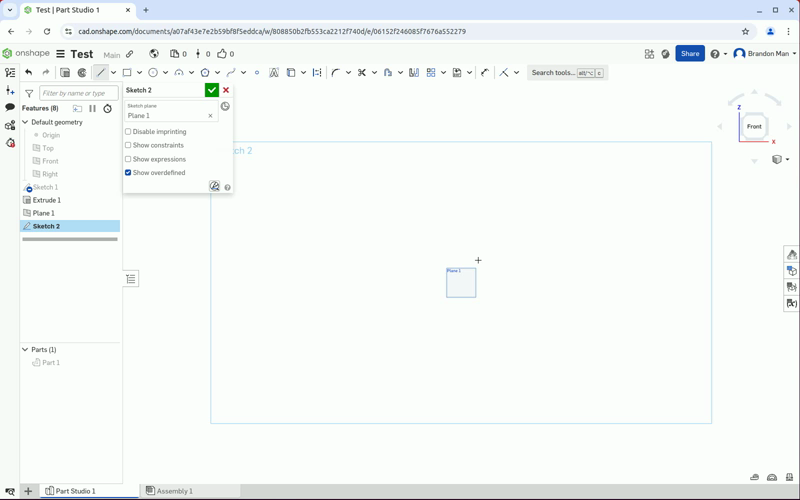
key_down(shift)
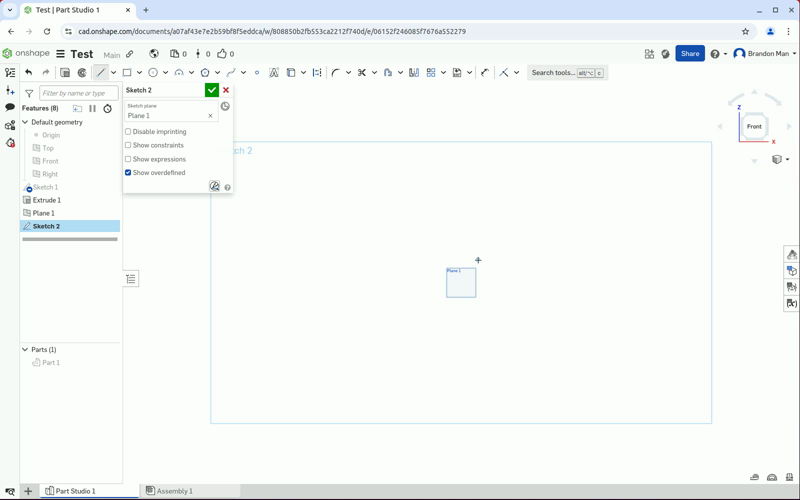
mouse_move(549, 259)
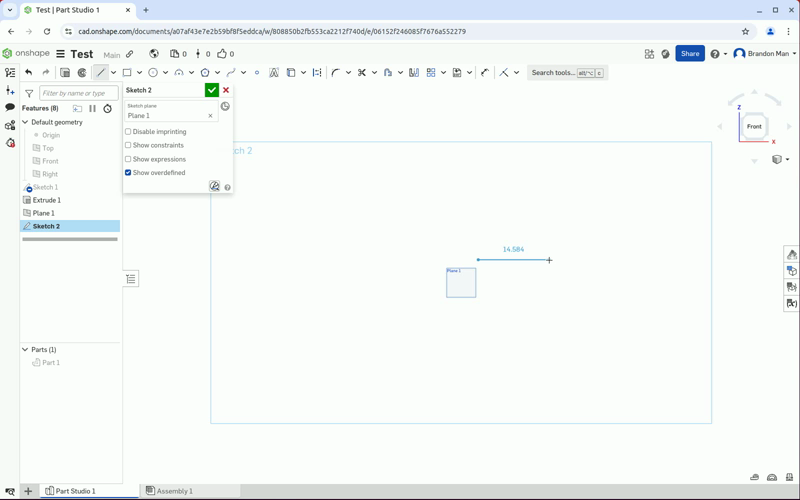
click(549, 259)
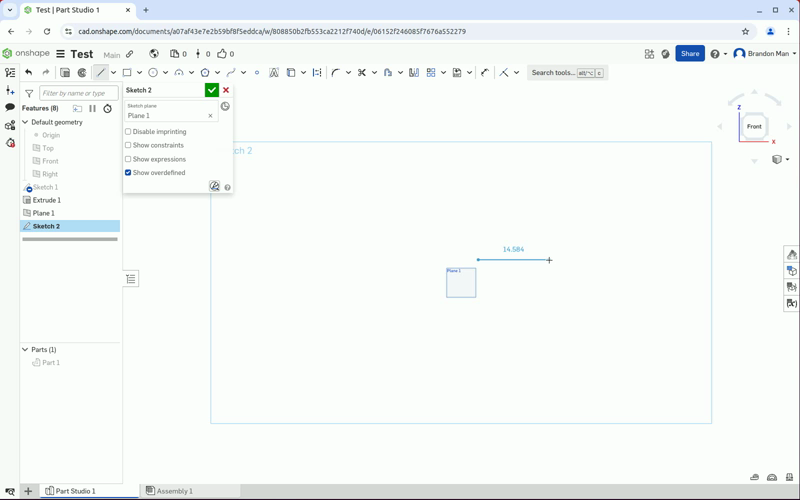
key_up(shift)
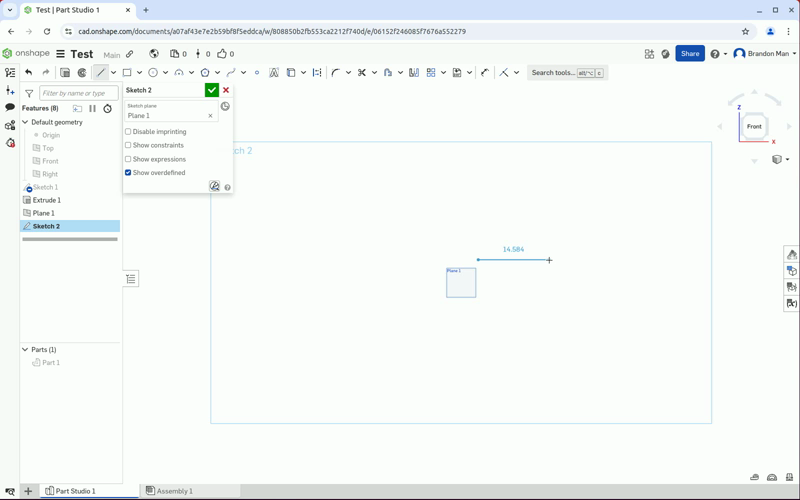
key_down(shift)
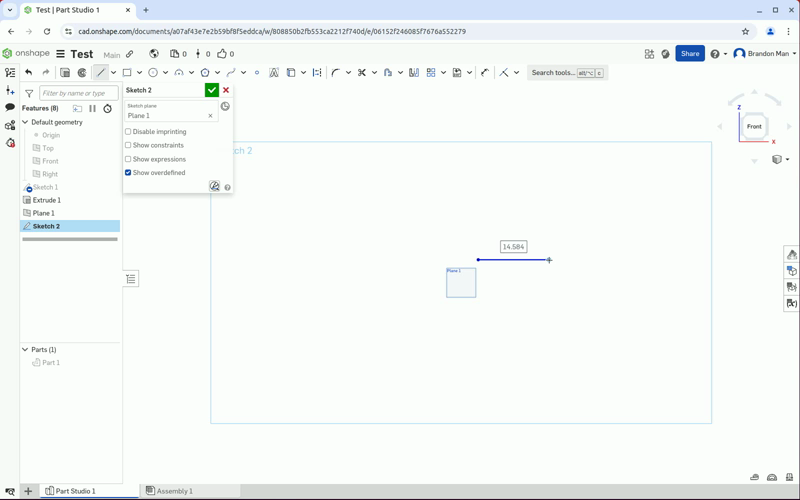
mouse_move(549, 188)
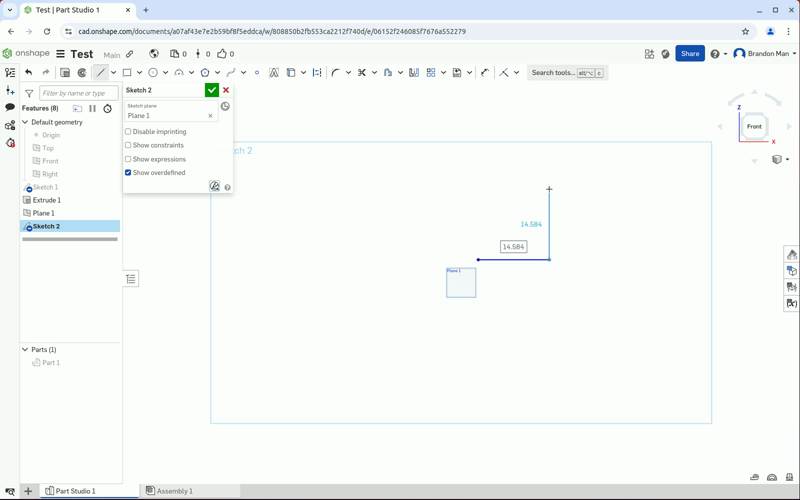
click(549, 188)
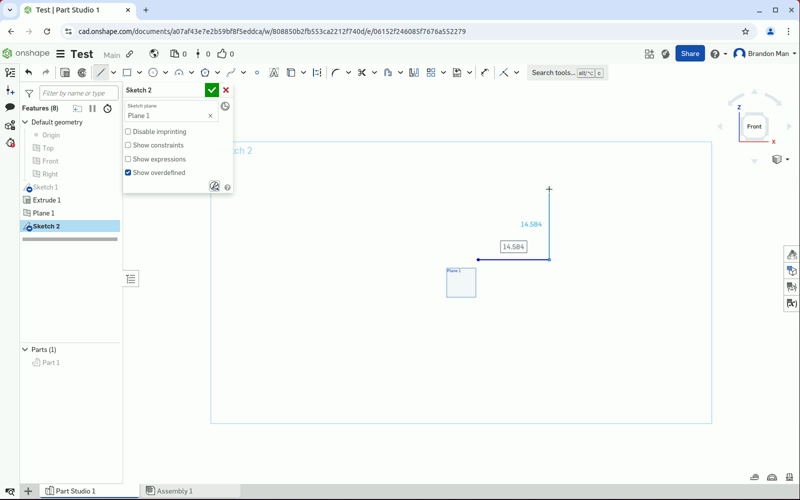
key_up(shift)
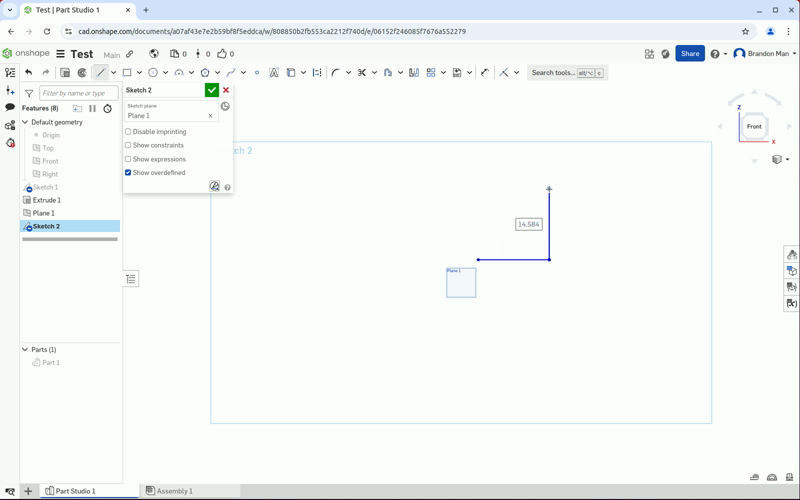
key_down(shift)
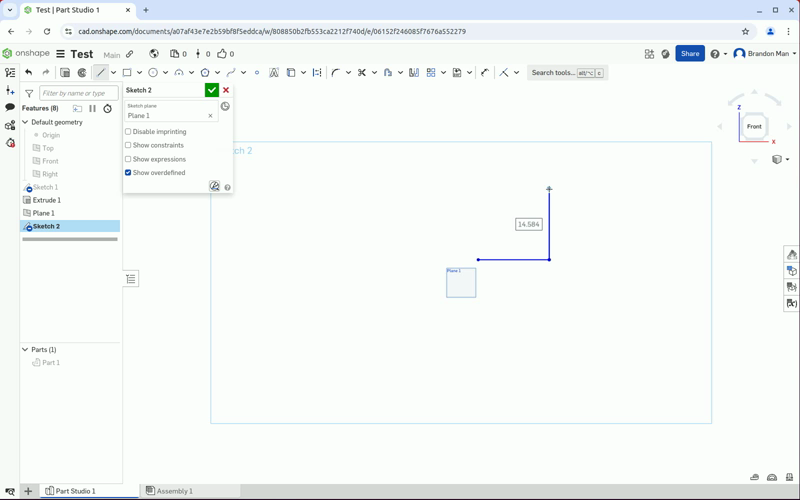
mouse_move(478, 188)
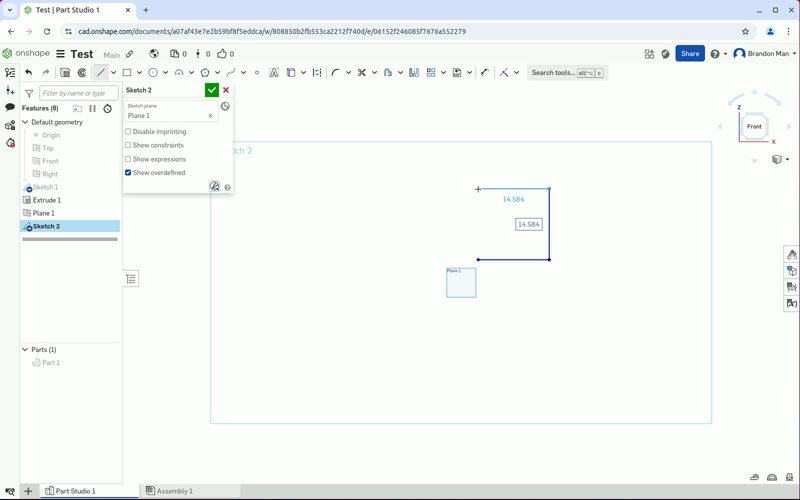
click(478, 188)
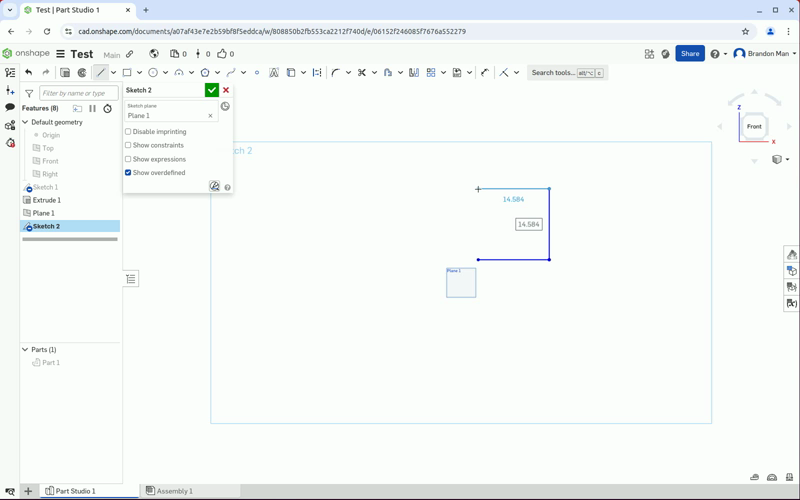
key_up(shift)
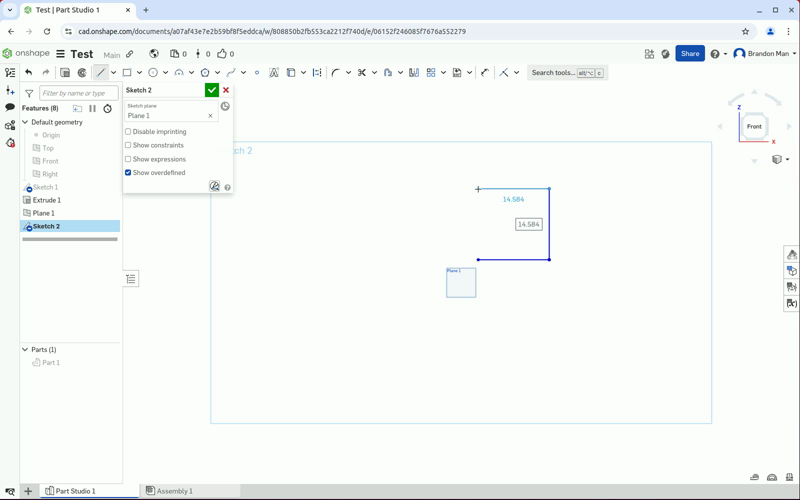
key_down(shift)
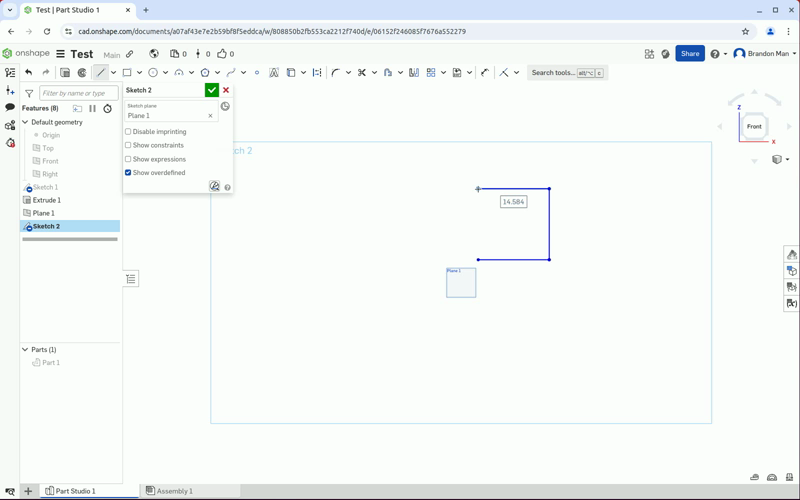
mouse_move(478, 259)
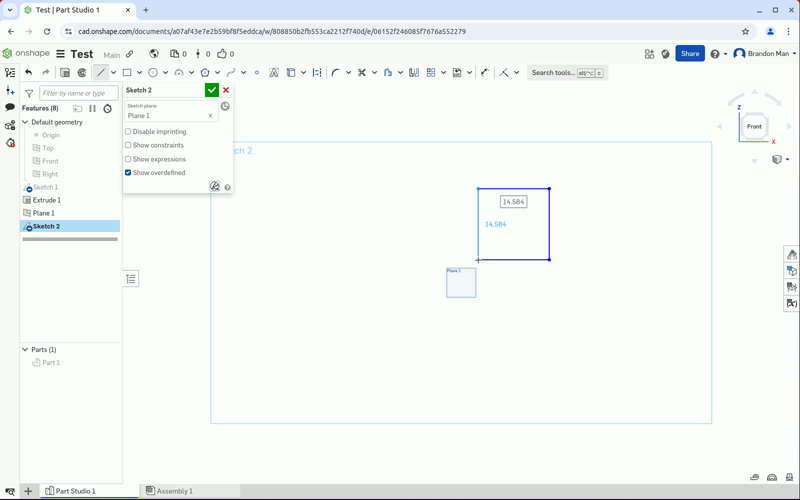
key_up(shift)
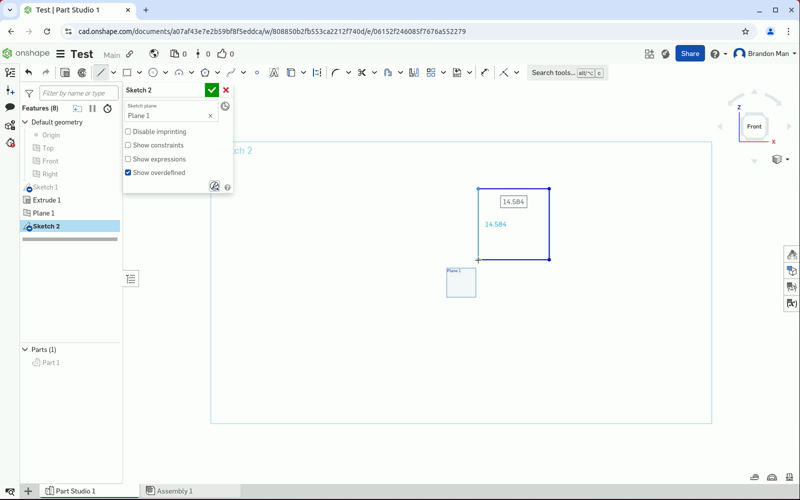
click(478, 259)
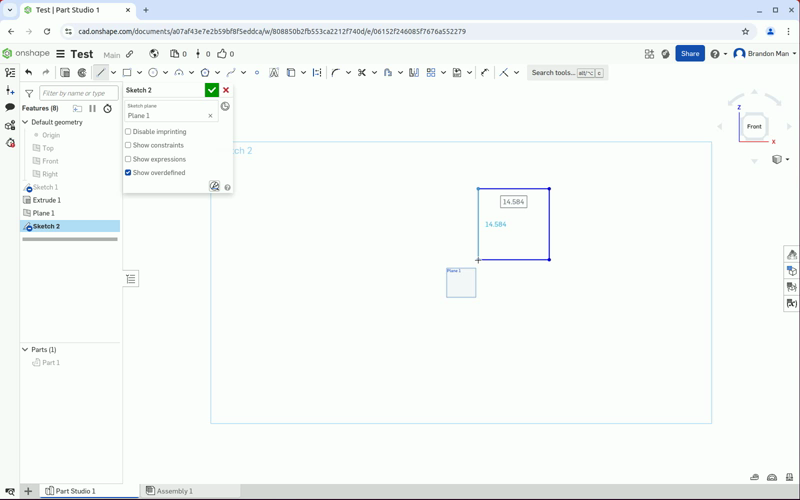
key(esc)
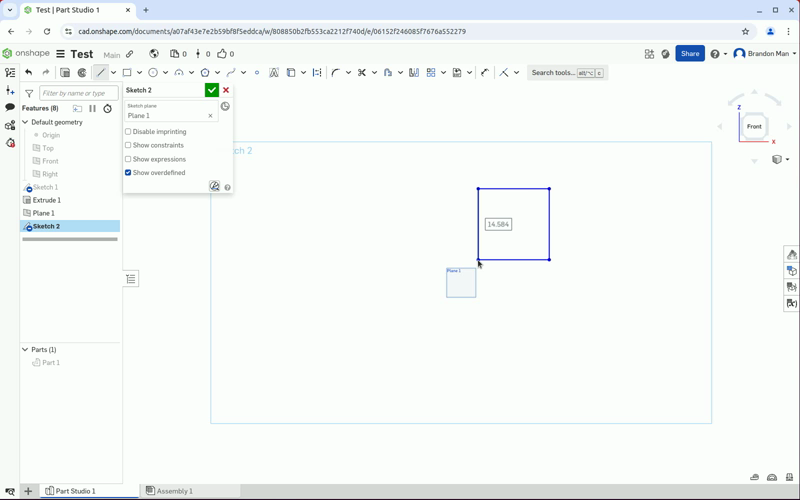
mouse_move(539, 227)
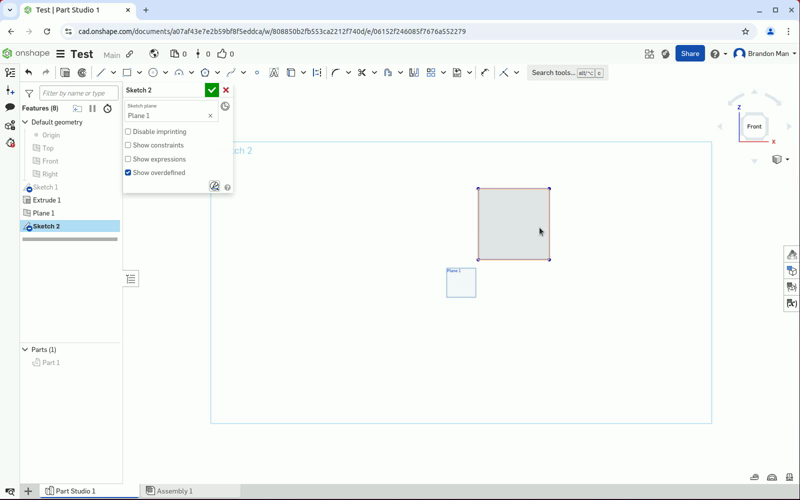
click(539, 227)
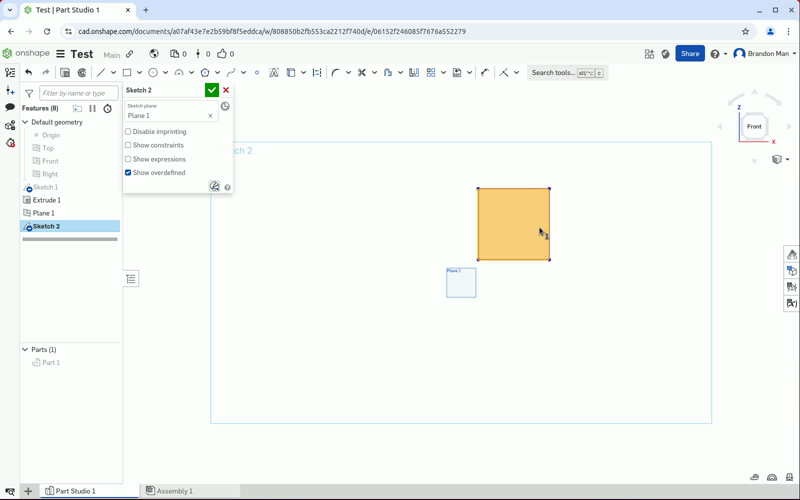
mouse_move(73, 352)
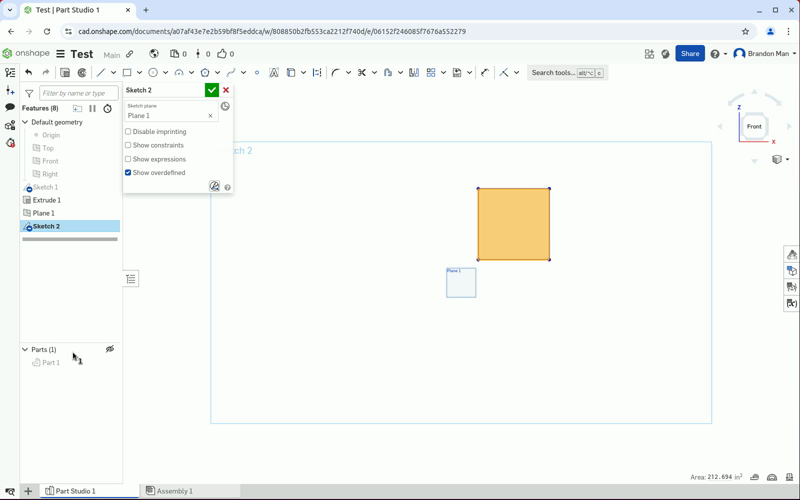
key(shift+y)
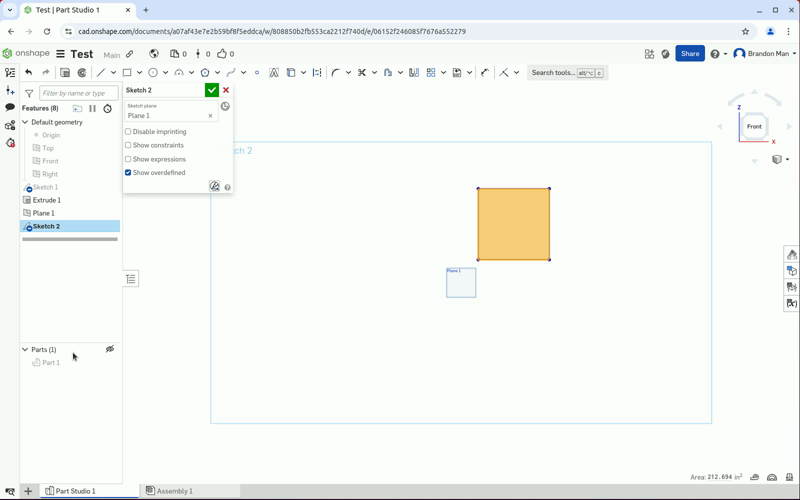
key(shift+e)
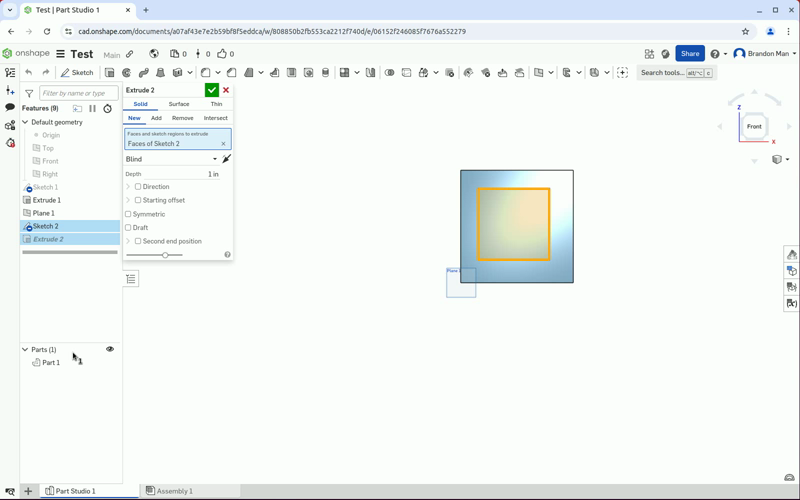
mouse_move(143, 106)
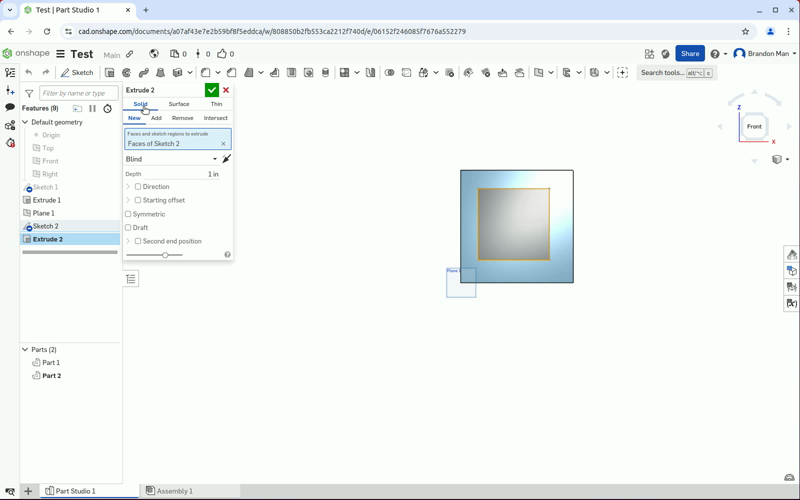
click(143, 106)
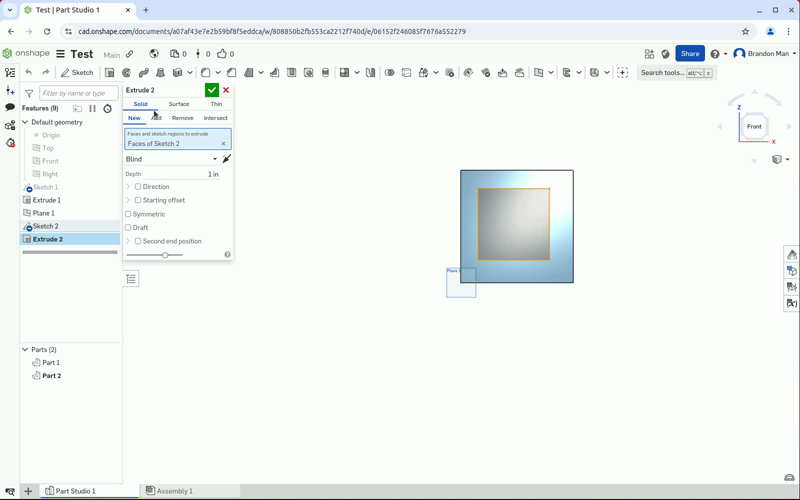
mouse_move(186, 120)
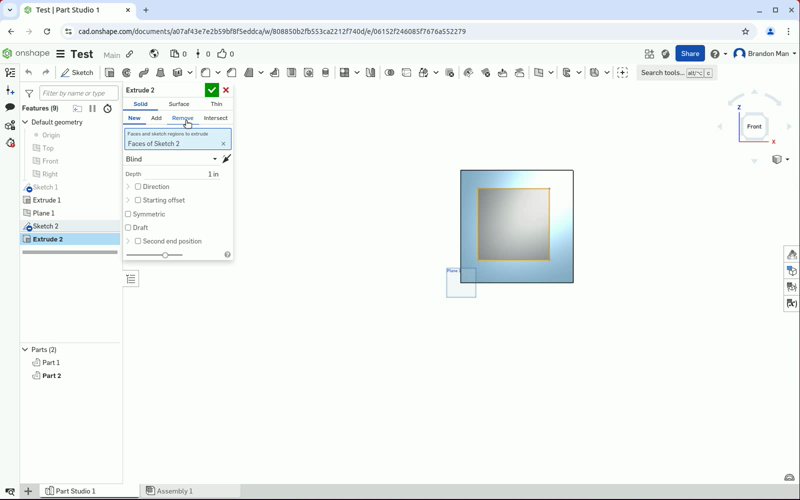
click(186, 120)
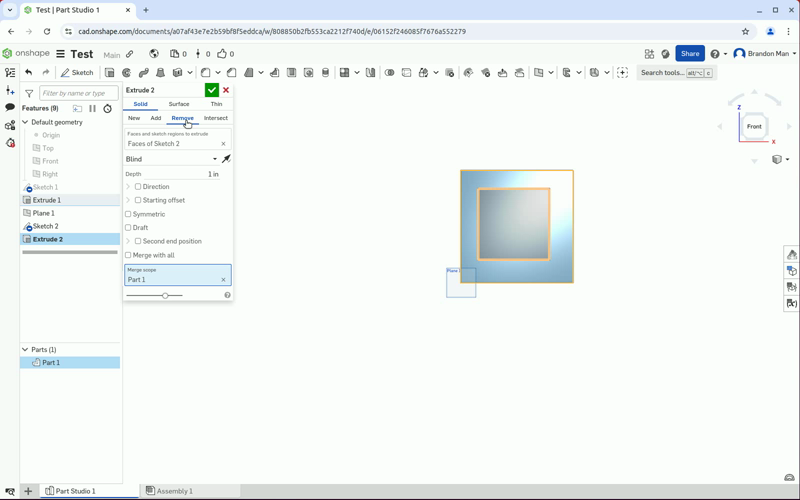
key(tab, 4)
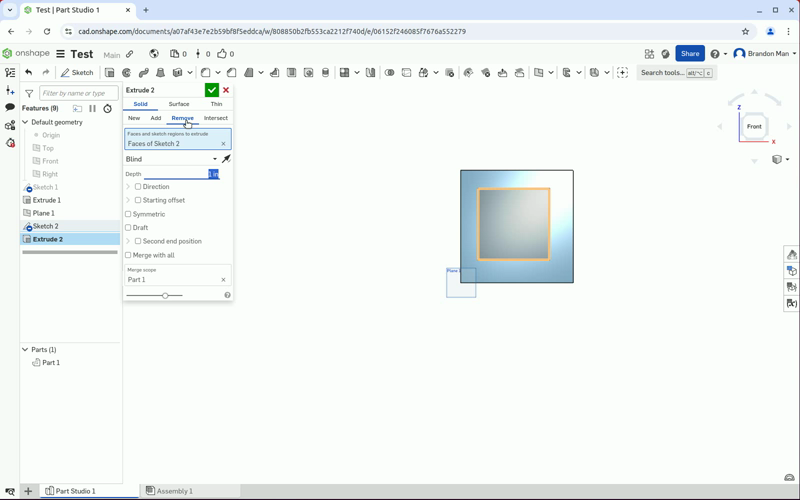
text(2.889)
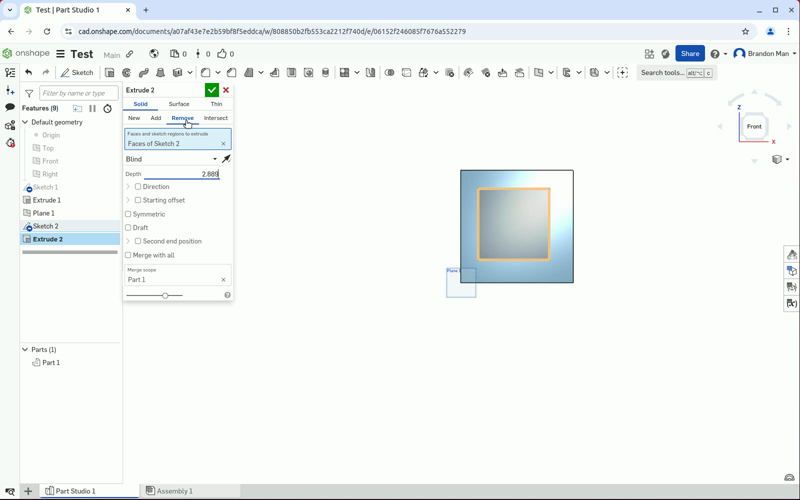
key(tab, 6)
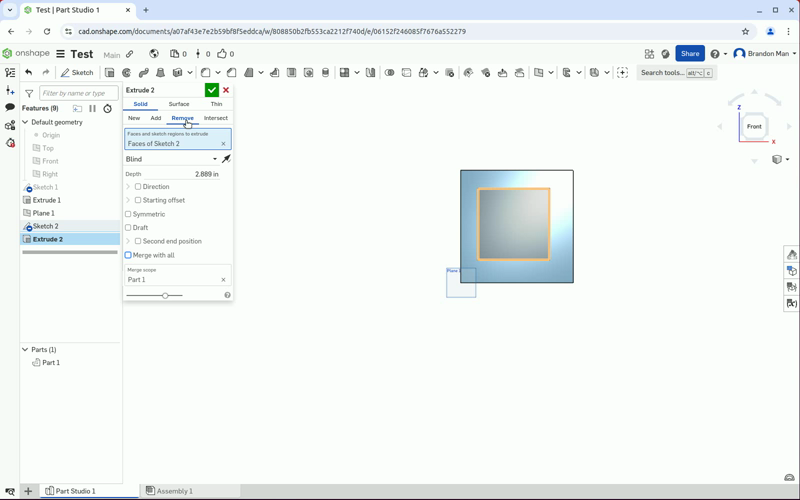
key(space)
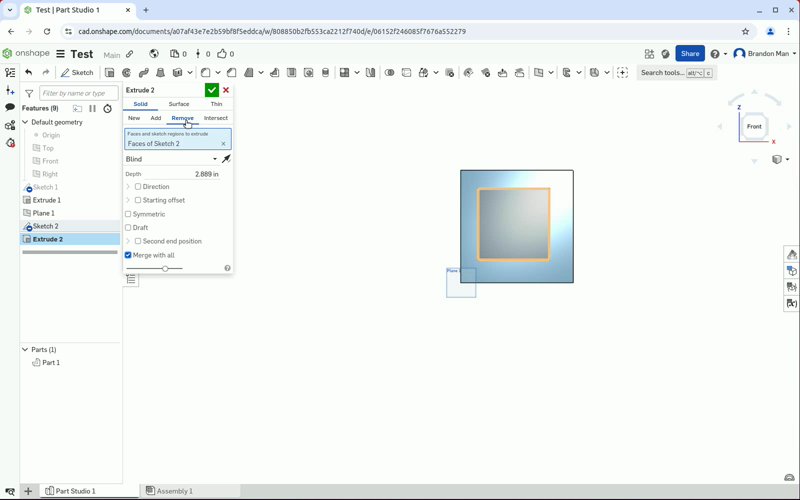
key(enter)
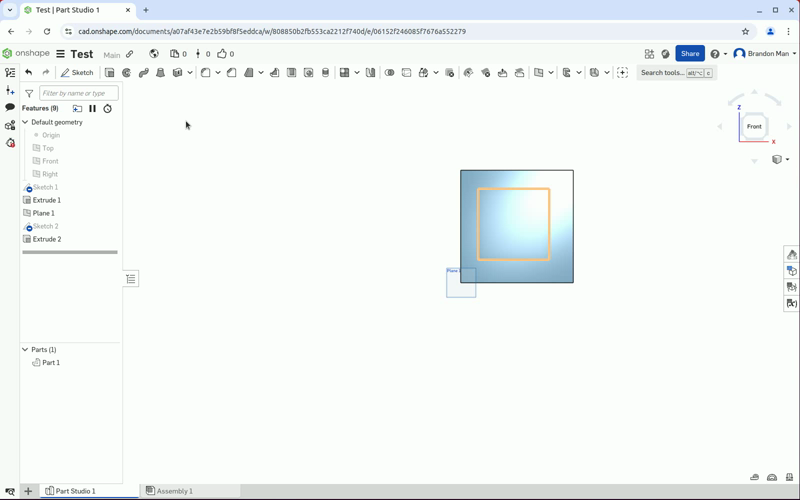
key(shift+h)
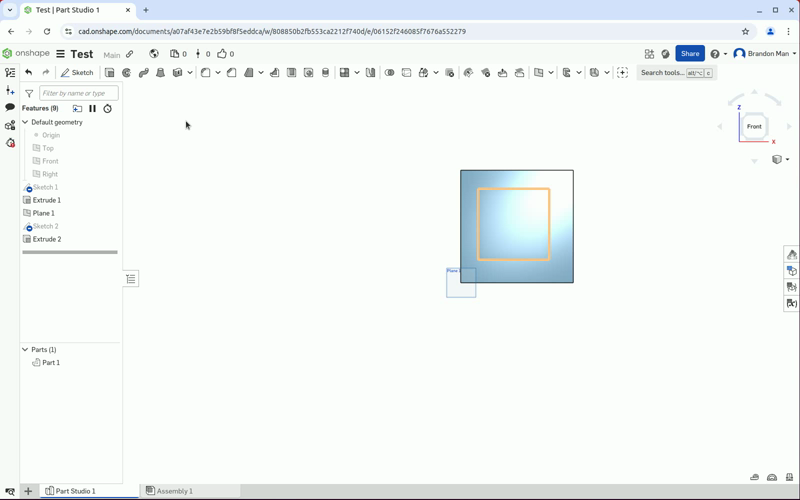
key(shift+h)
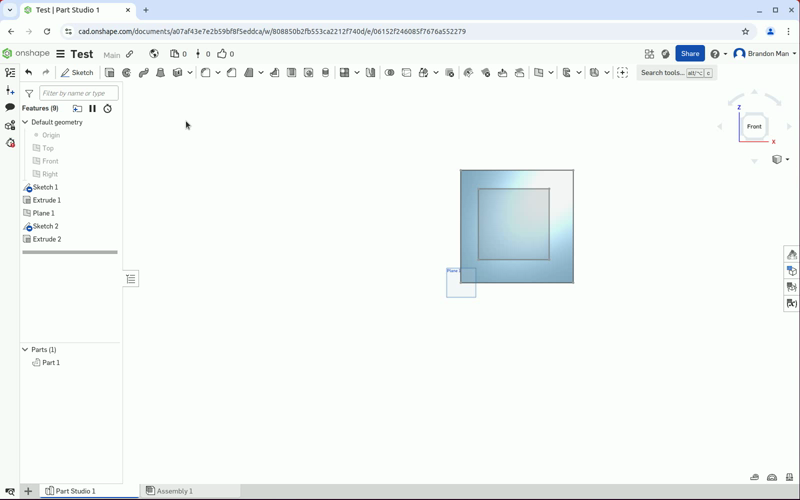
key(shift+7)
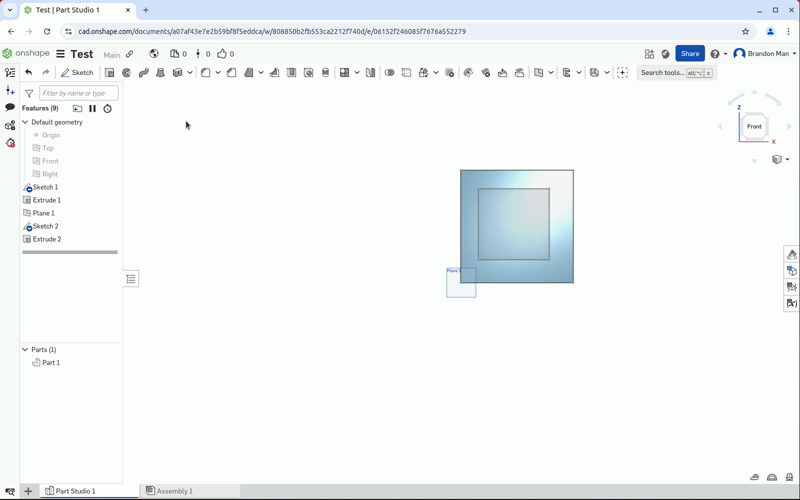
key(left, 2)
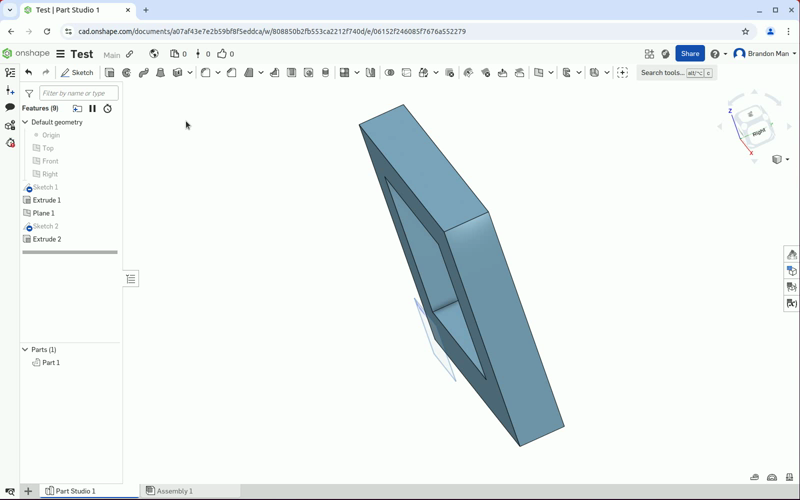
key(down, 2)
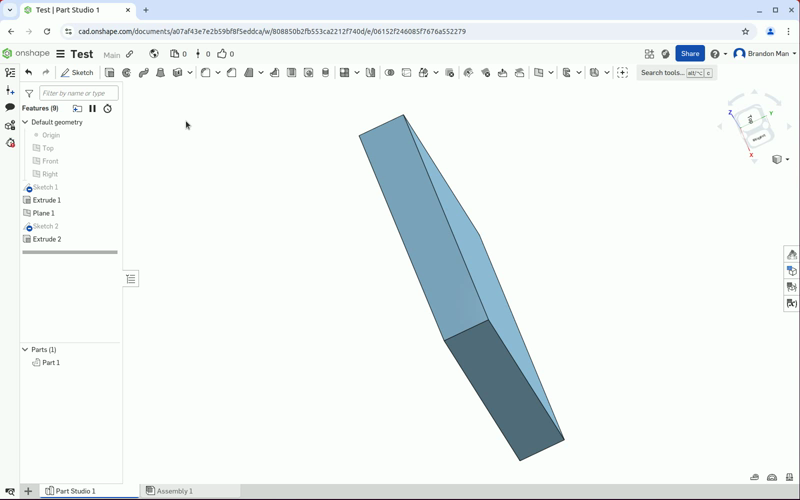
key(up, 2)
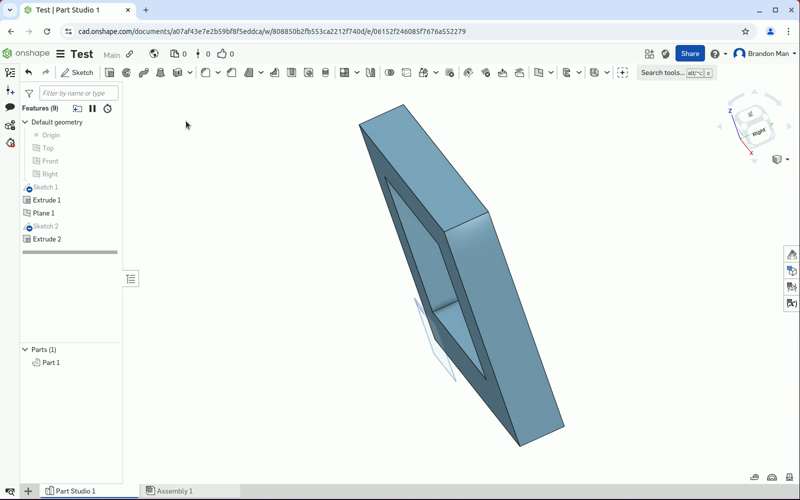
key(right, 2)
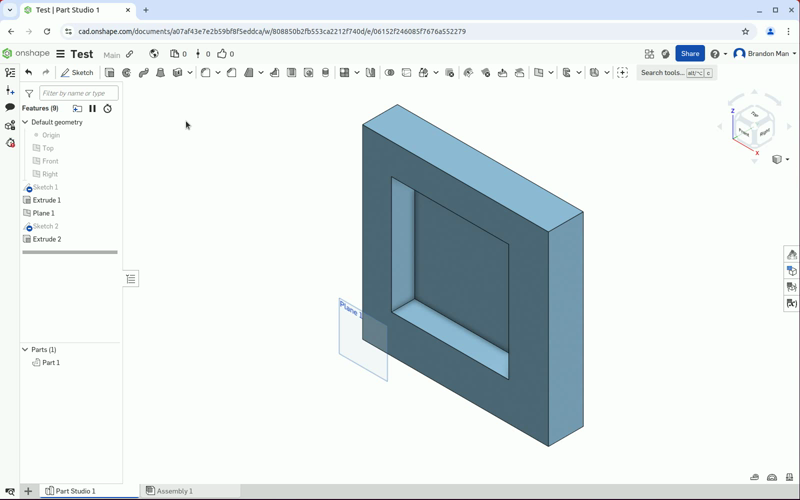
mouse_move(73, 189)
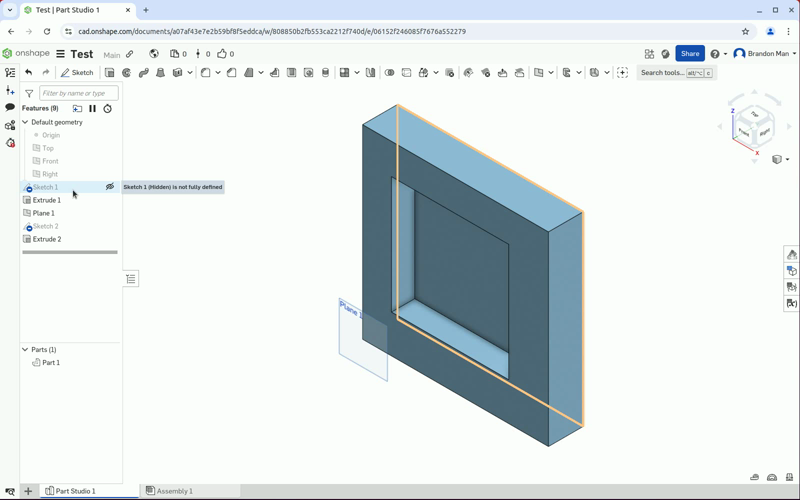
click(73, 189)